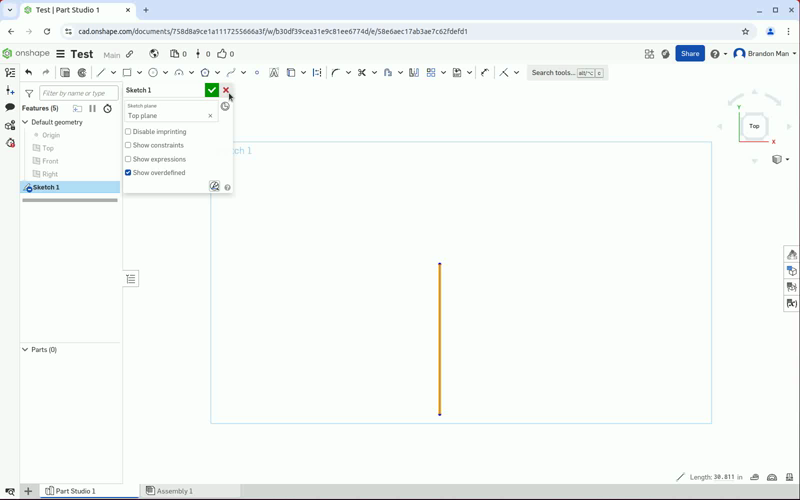
key(shift+h)
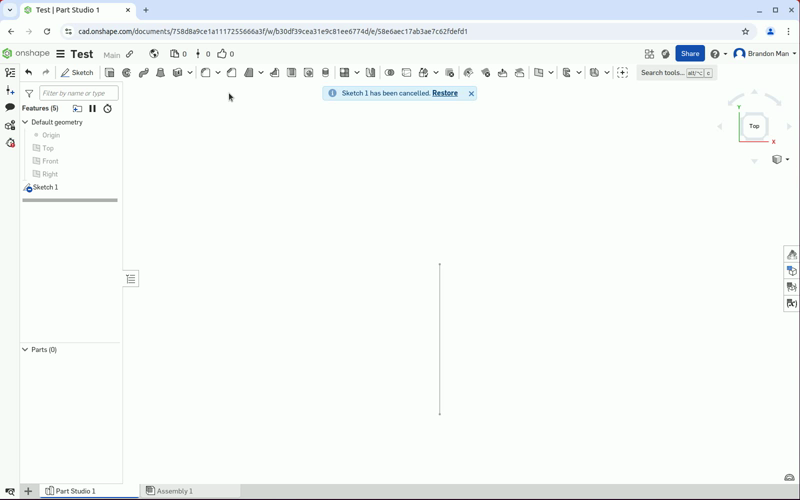
mouse_move(73, 352)
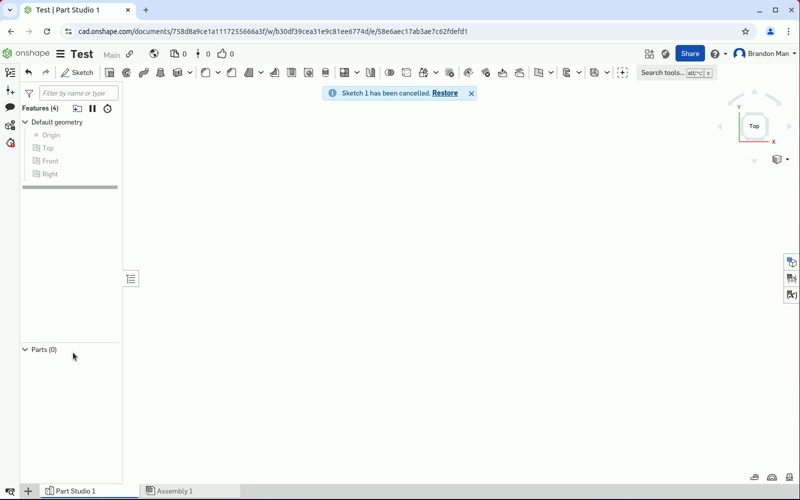
key(y)
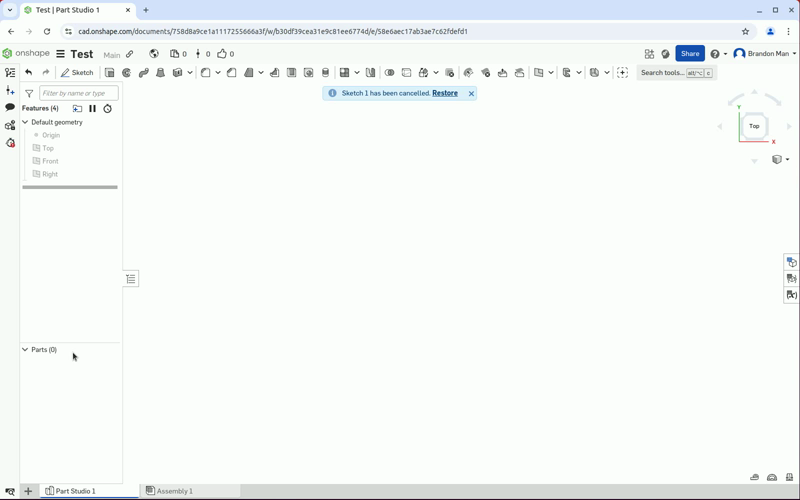
key(shift+p)
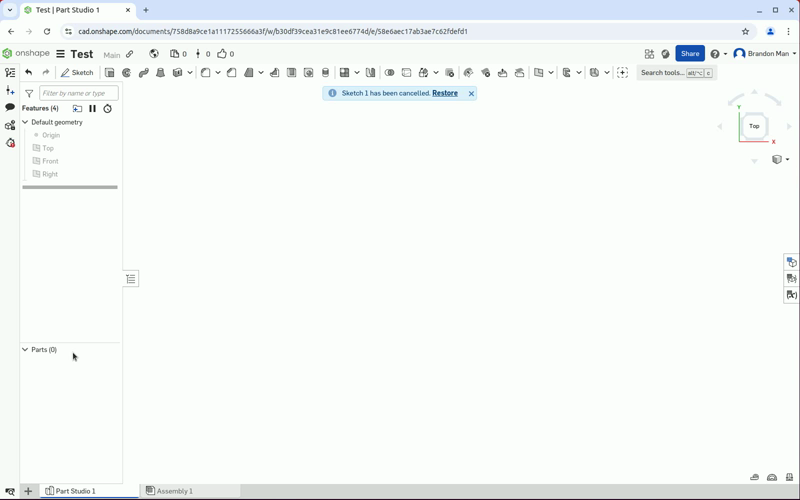
key(space)
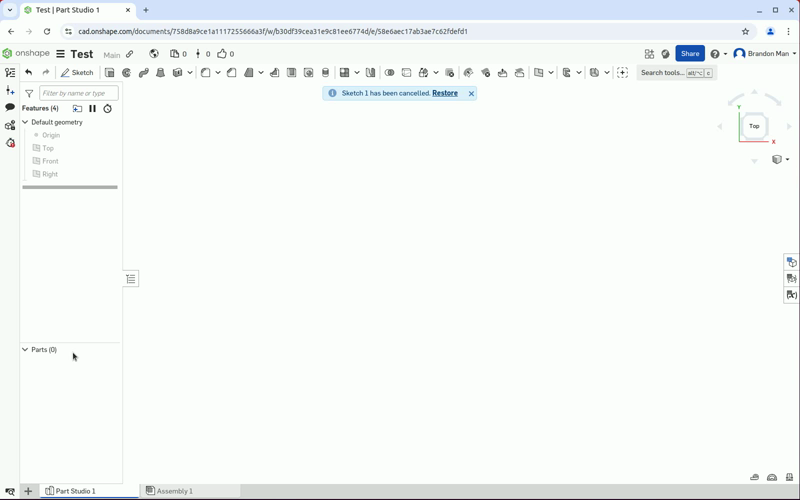
key_down(shift)
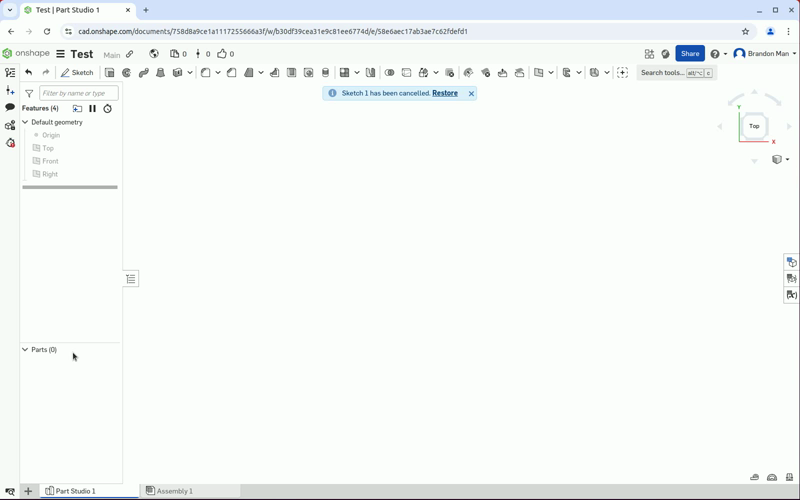
key(up)
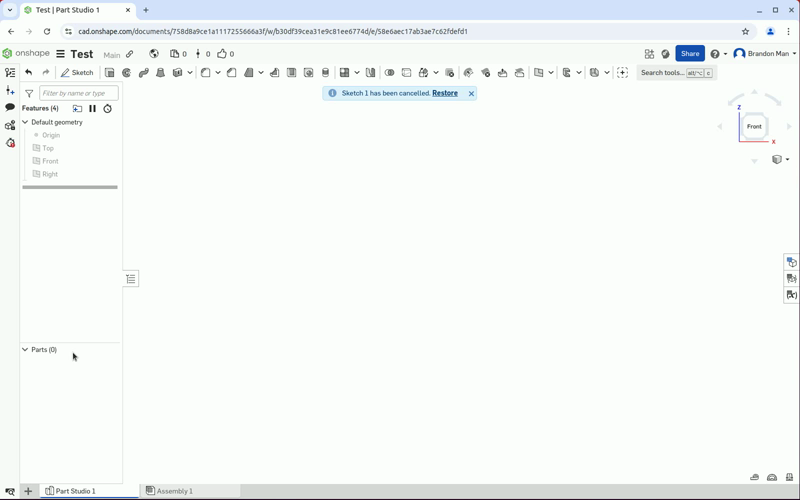
key_up(shift)
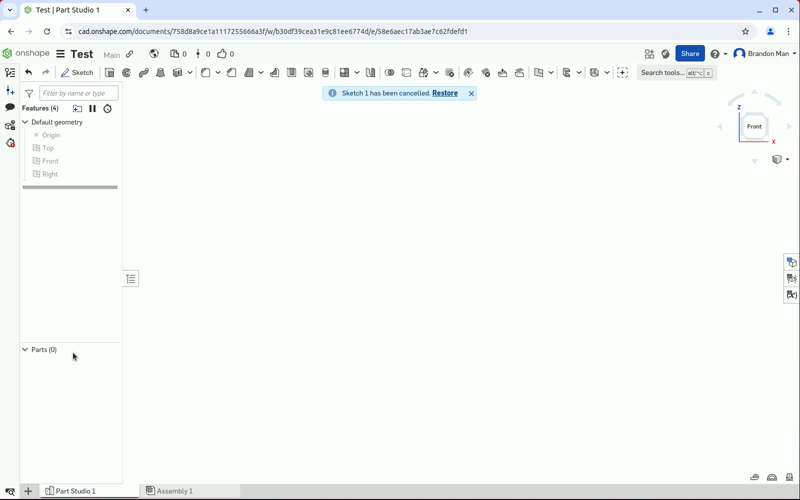
mouse_move(73, 352)
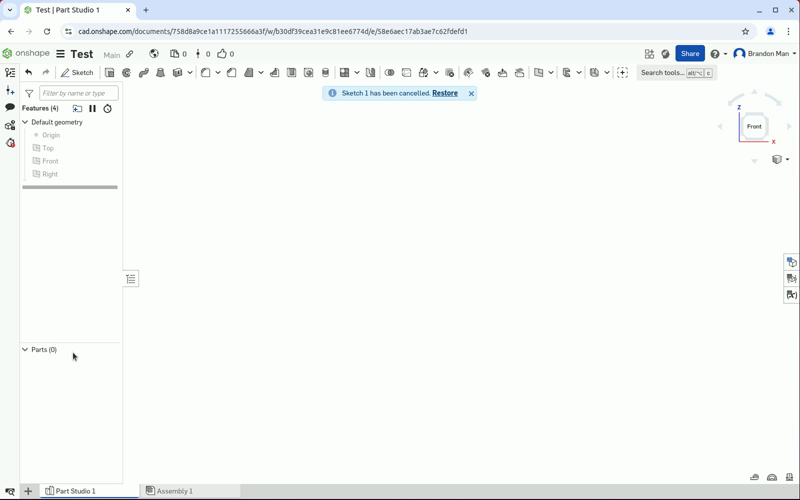
key(shift+y)
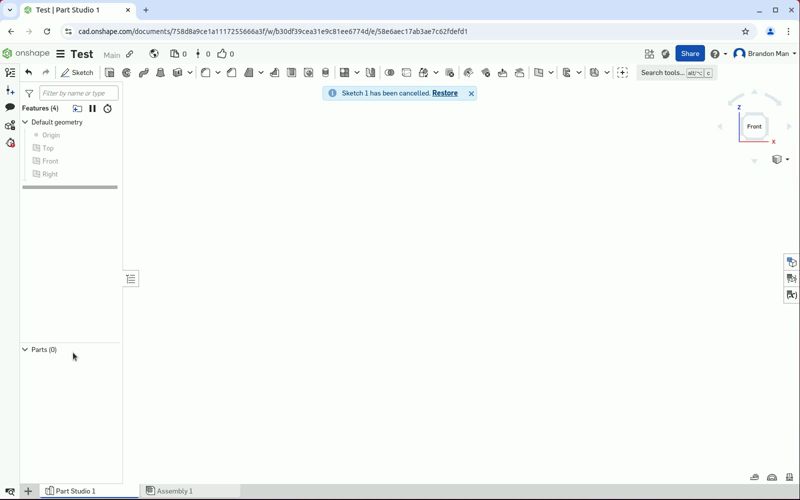
key(shift+s)
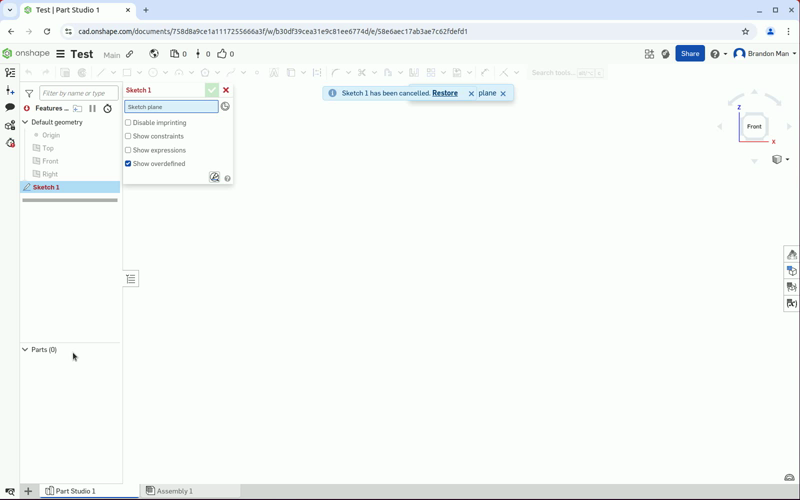
mouse_move(73, 163)
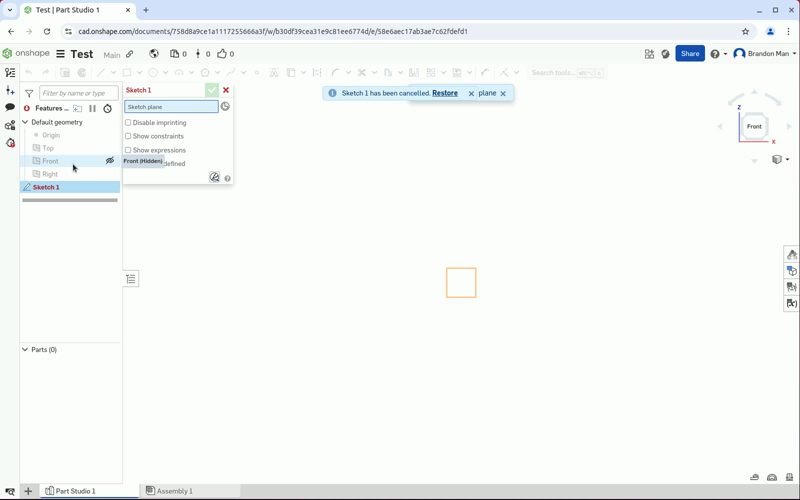
click(73, 163)
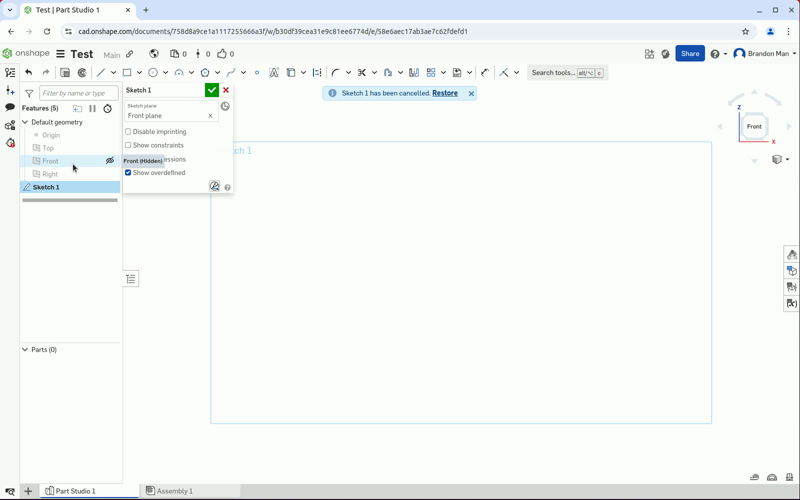
mouse_move(73, 352)
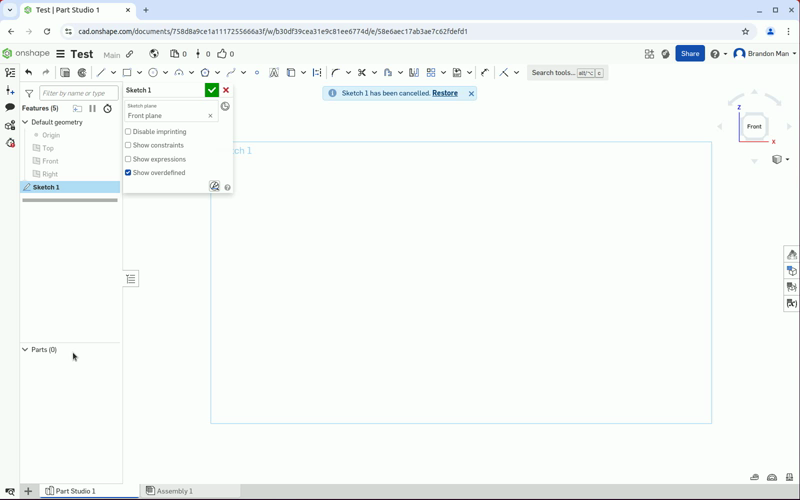
key(y)
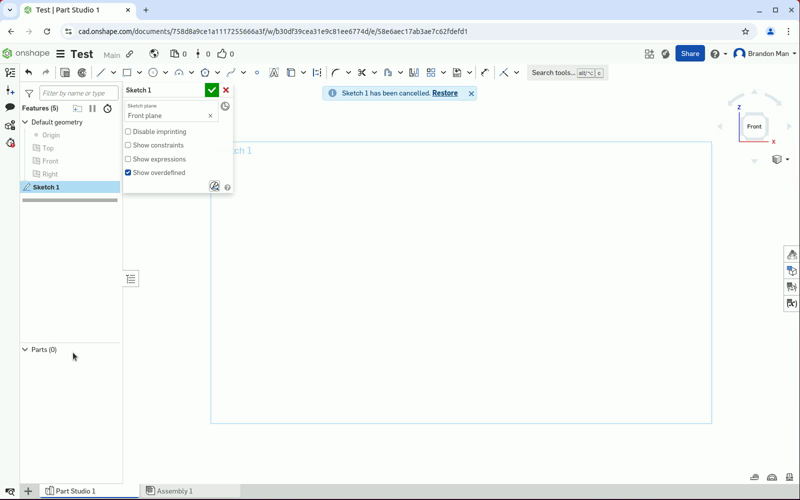
key(l)
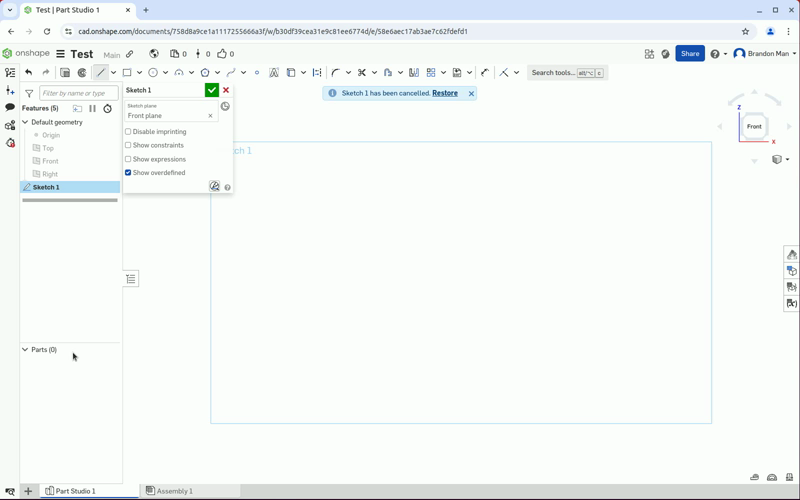
key_down(shift)
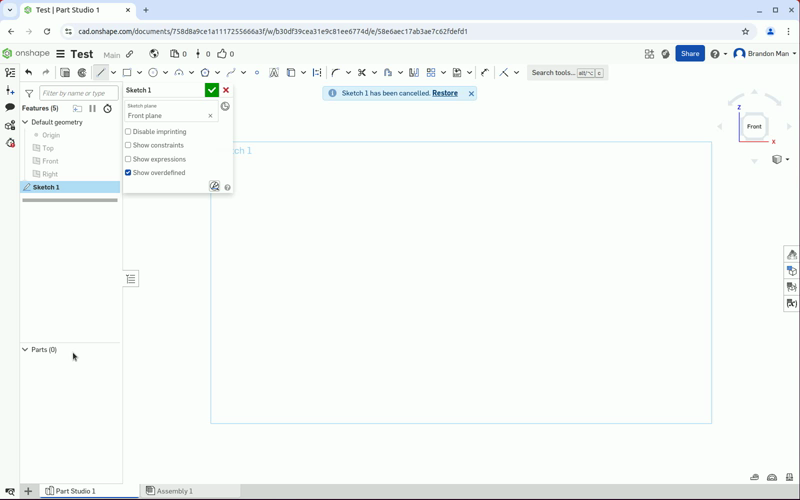
mouse_move(348, 282)
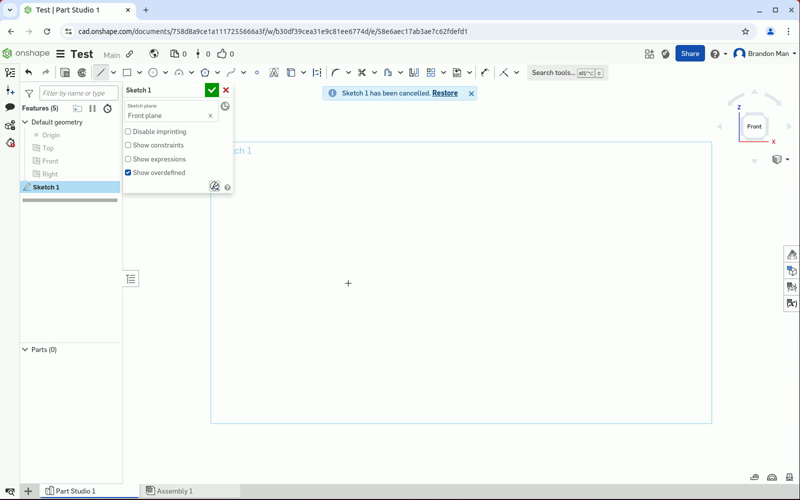
click(348, 282)
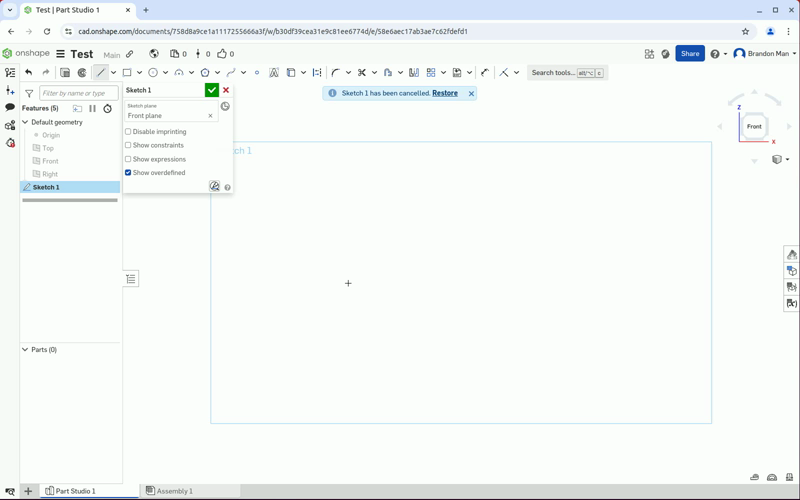
key_up(shift)
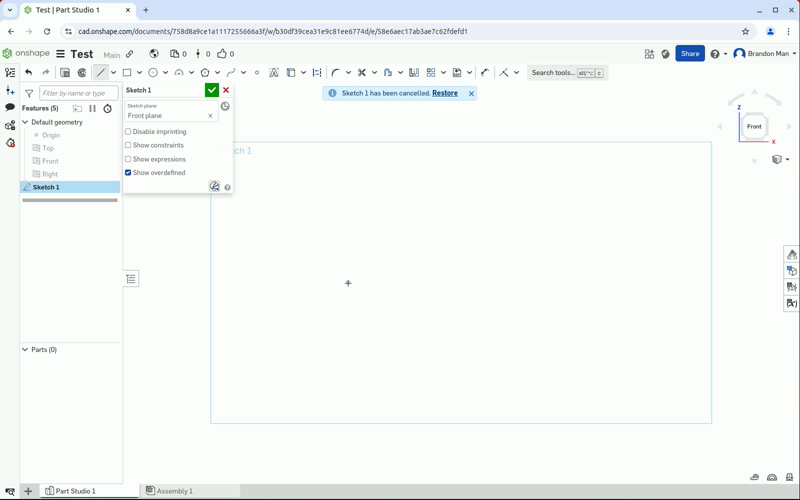
key_down(shift)
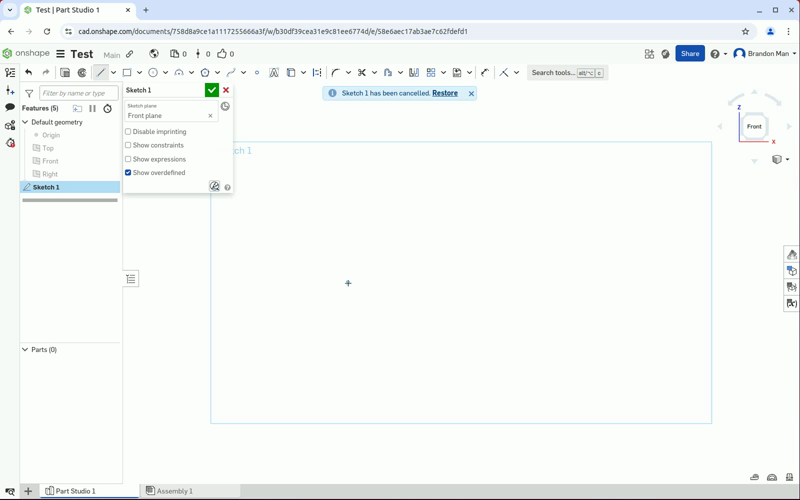
mouse_move(460, 282)
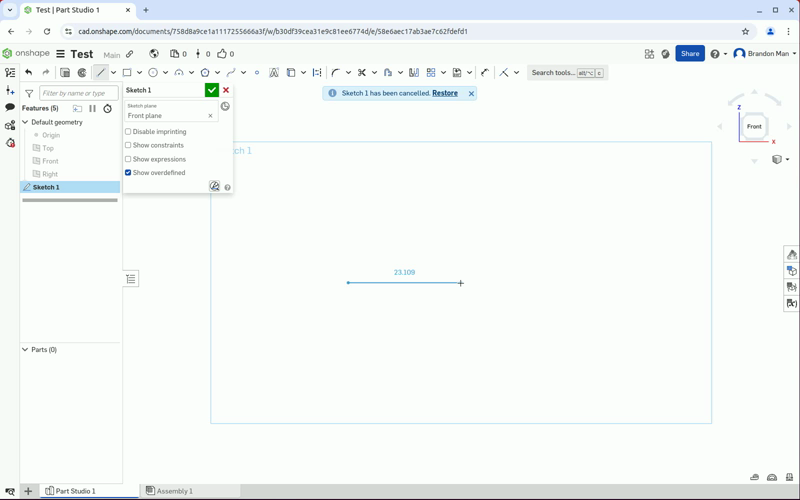
click(460, 282)
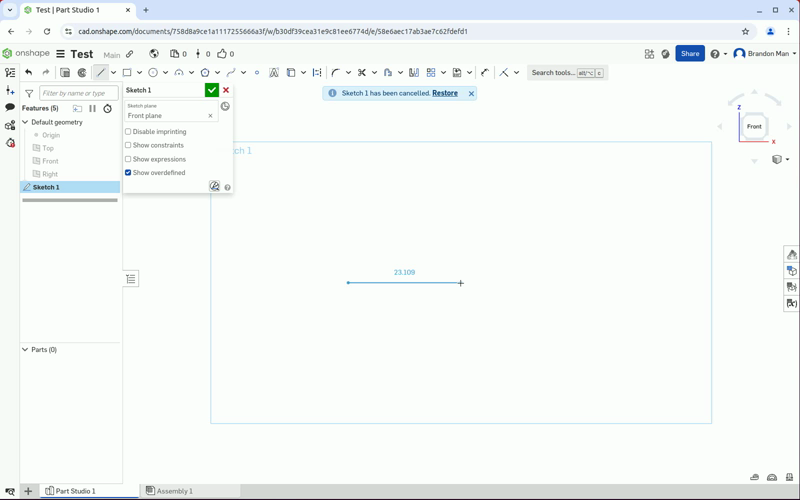
key_up(shift)
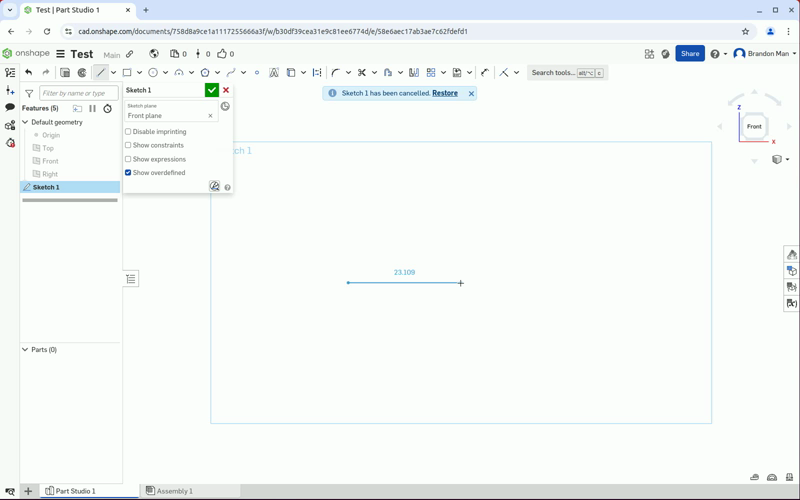
key_down(shift)
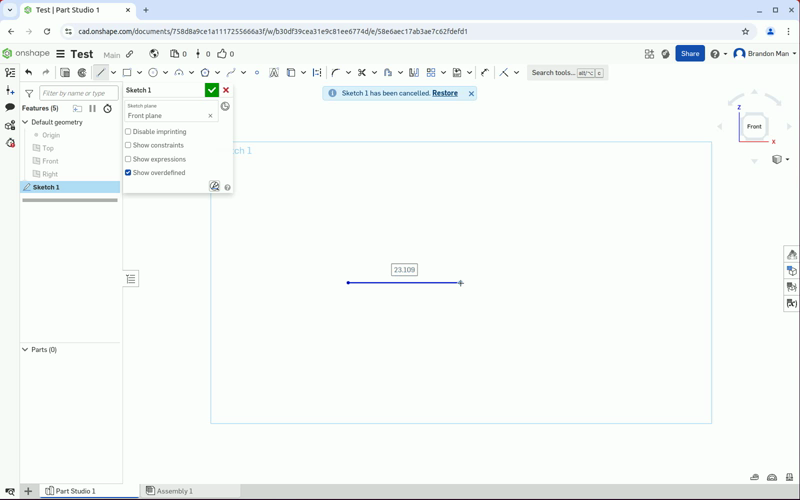
mouse_move(460, 170)
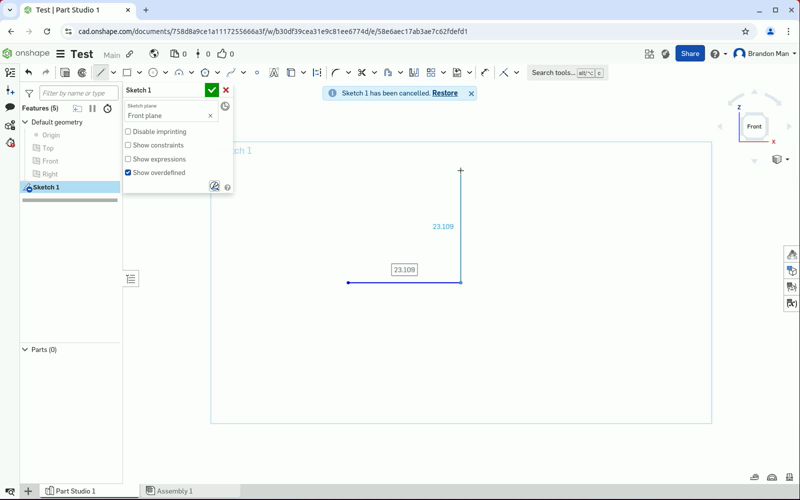
click(460, 170)
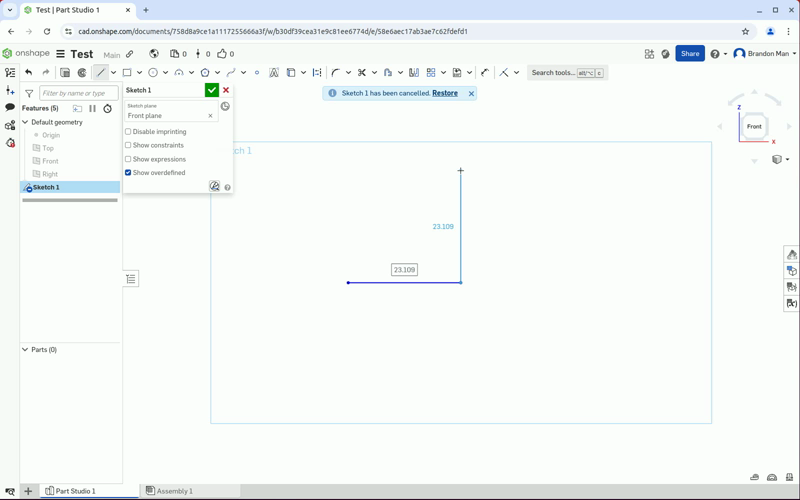
key_up(shift)
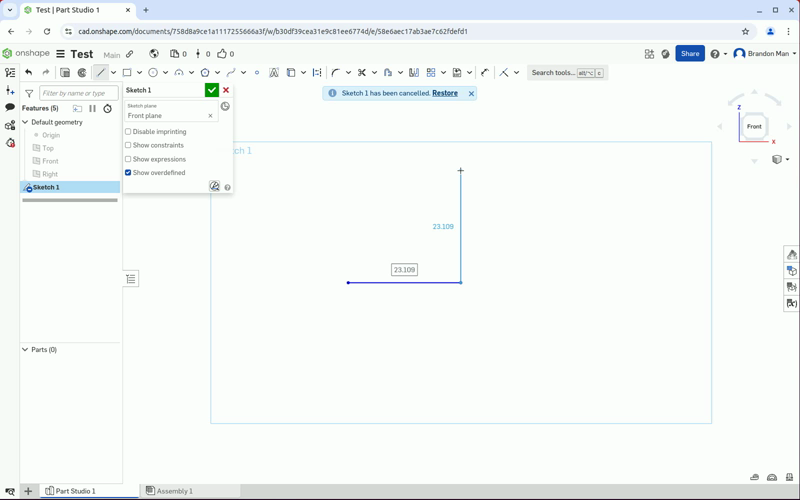
key_down(shift)
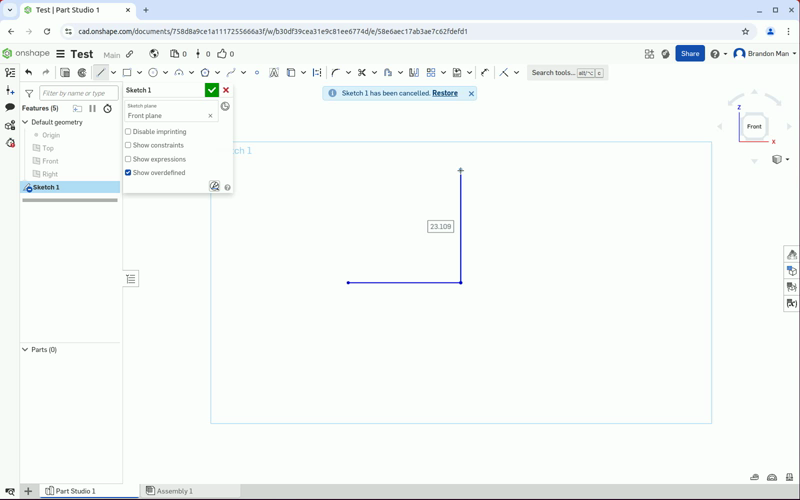
mouse_move(348, 170)
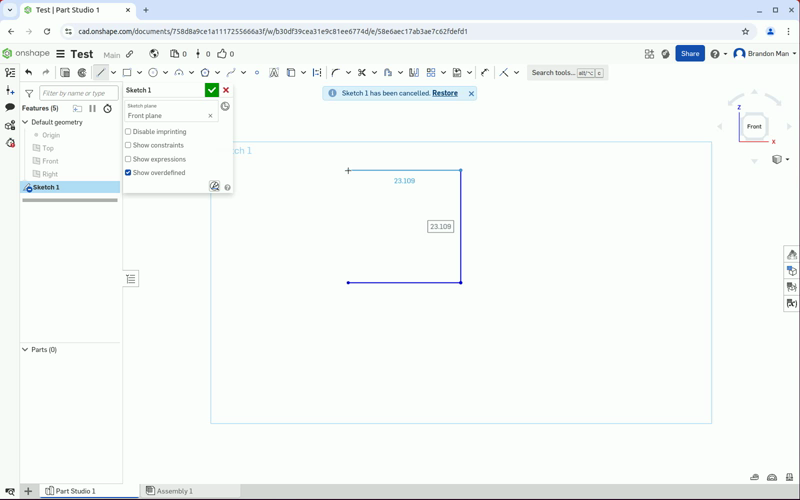
click(348, 170)
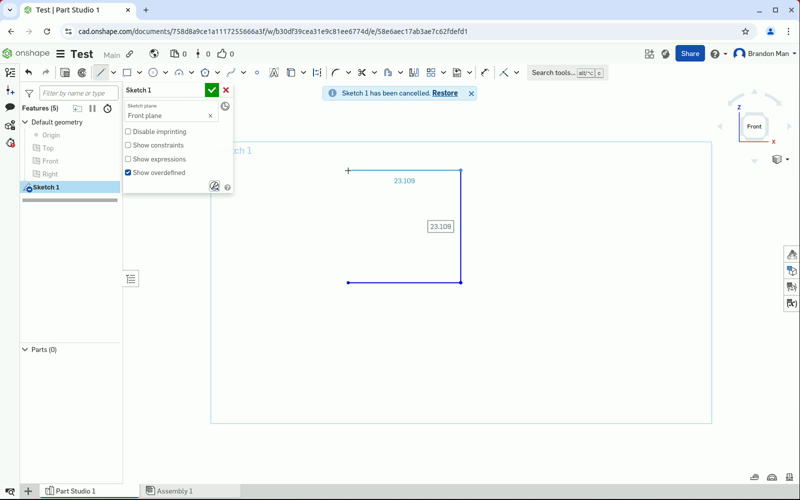
key_up(shift)
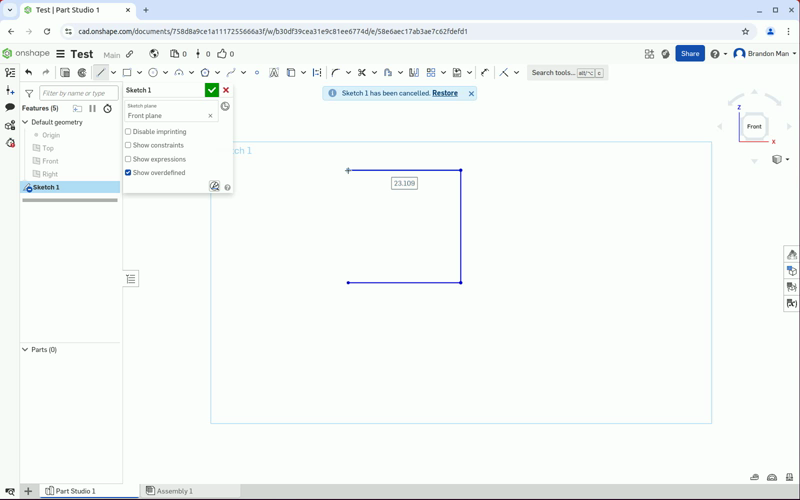
key_down(shift)
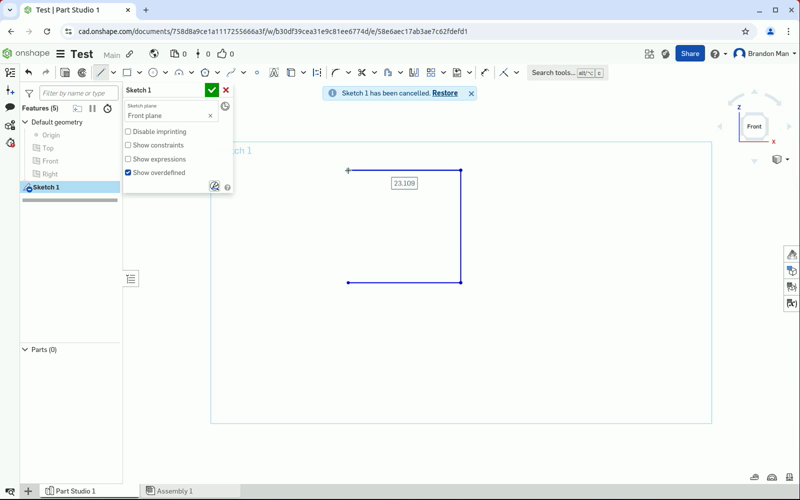
mouse_move(348, 282)
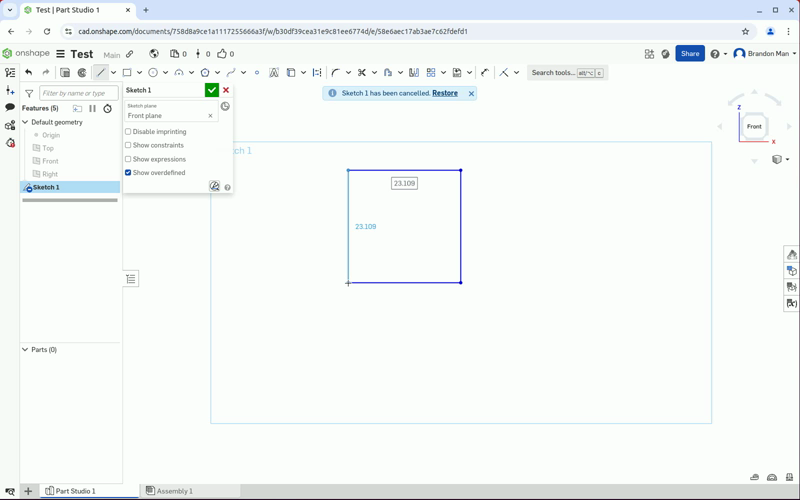
key_up(shift)
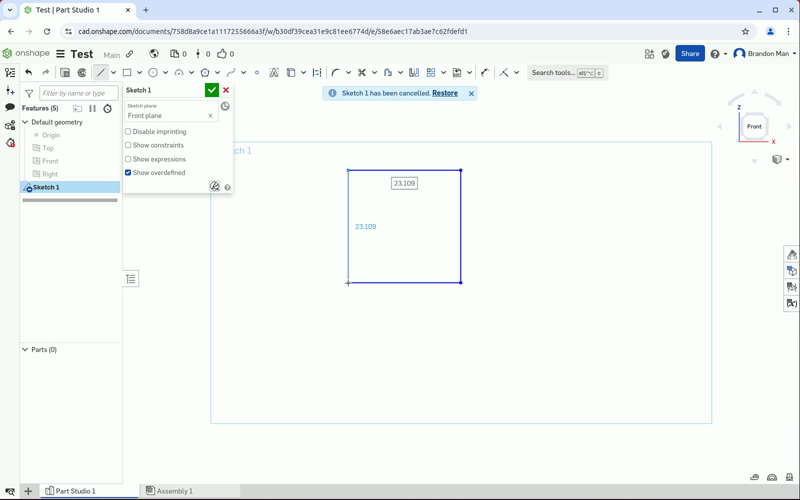
click(348, 282)
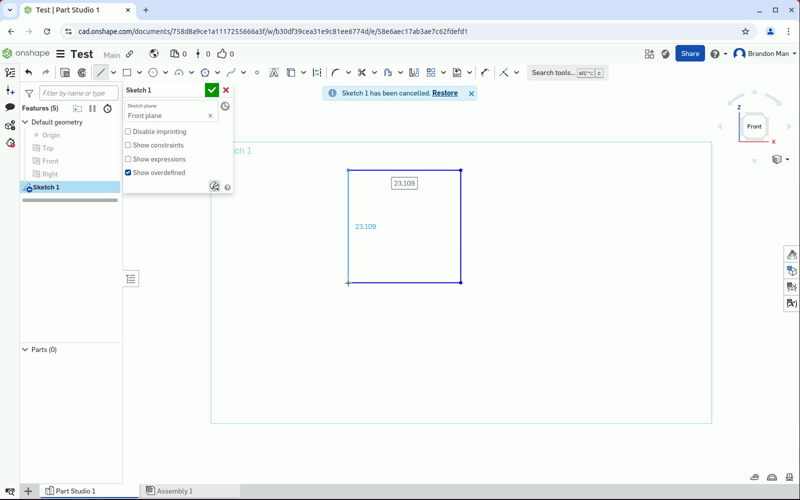
key(esc)
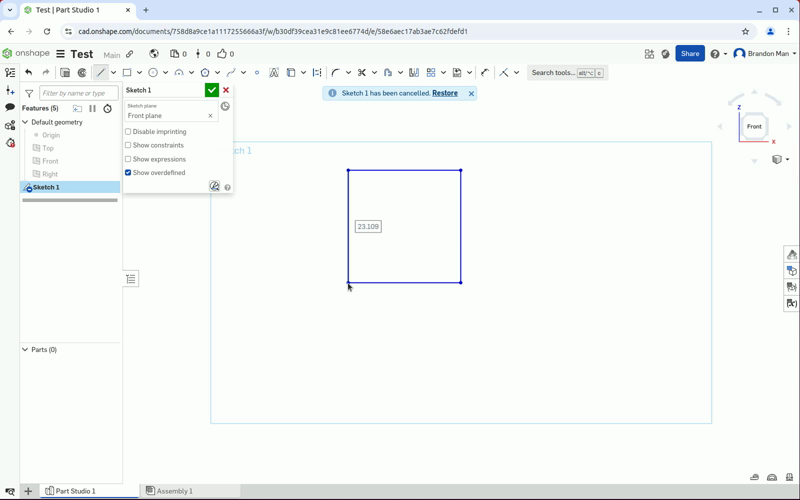
mouse_move(367, 240)
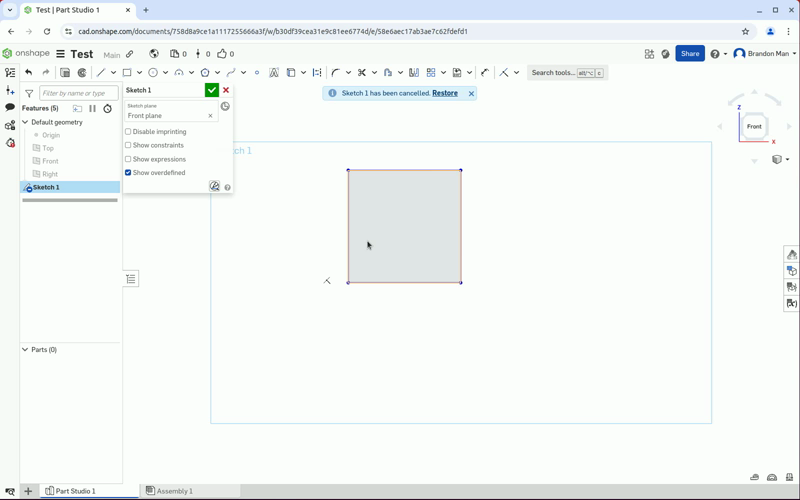
click(367, 240)
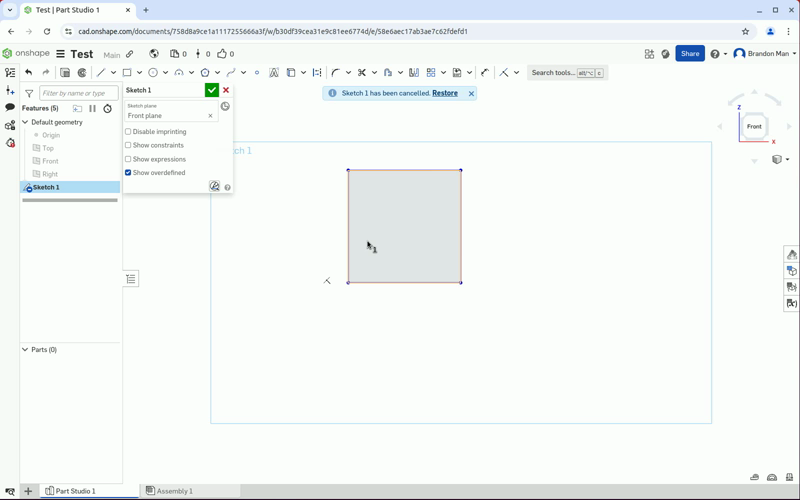
mouse_move(73, 352)
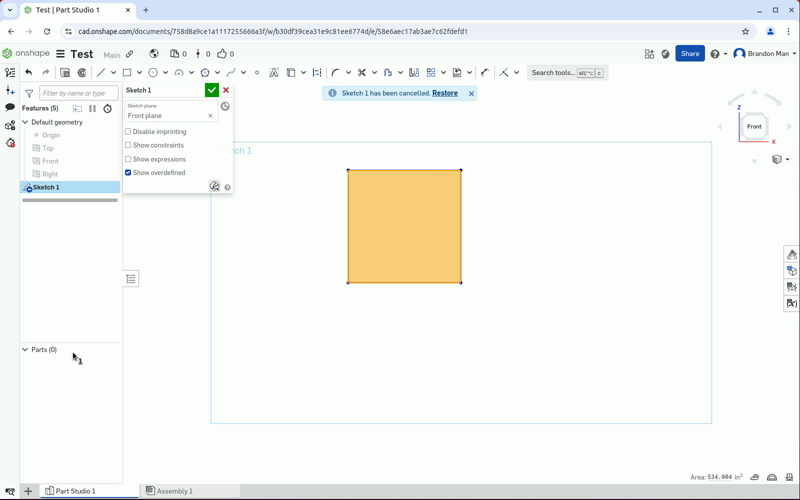
key(shift+y)
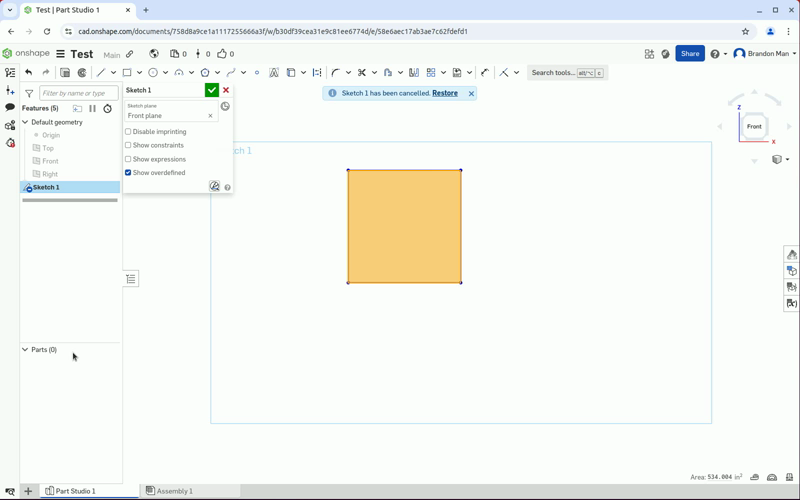
key(shift+e)
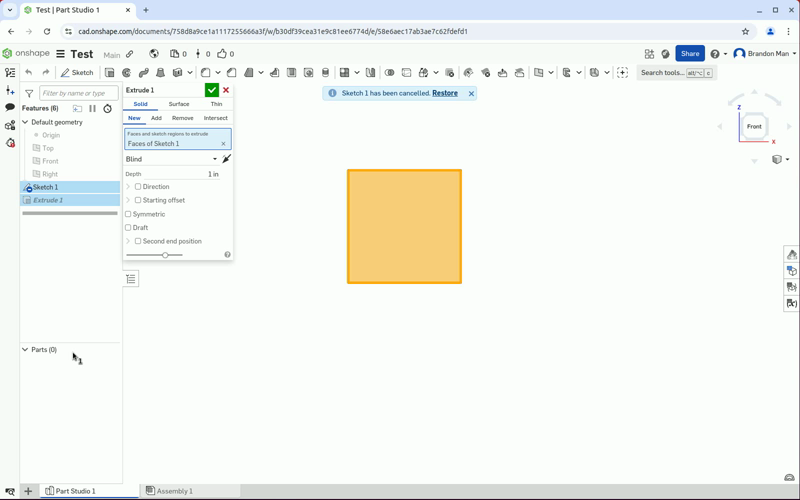
mouse_move(143, 106)
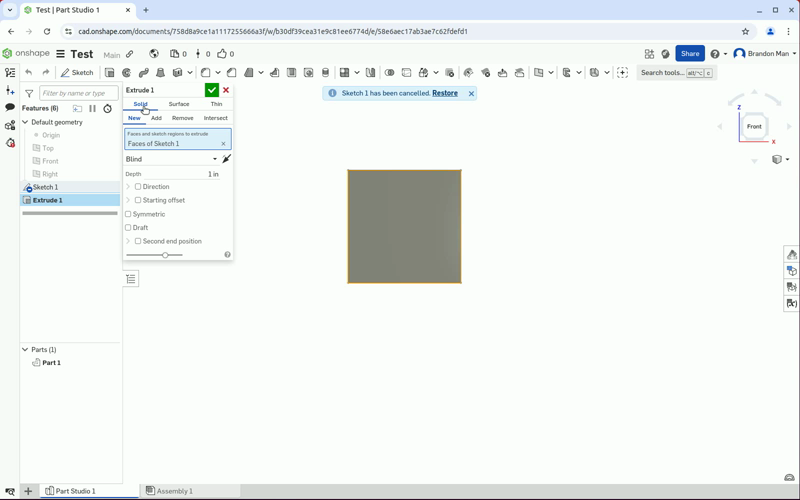
click(143, 106)
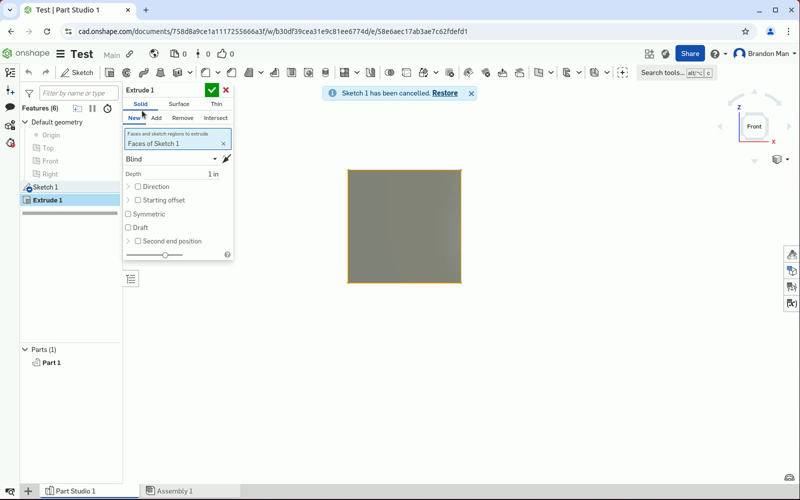
mouse_move(137, 120)
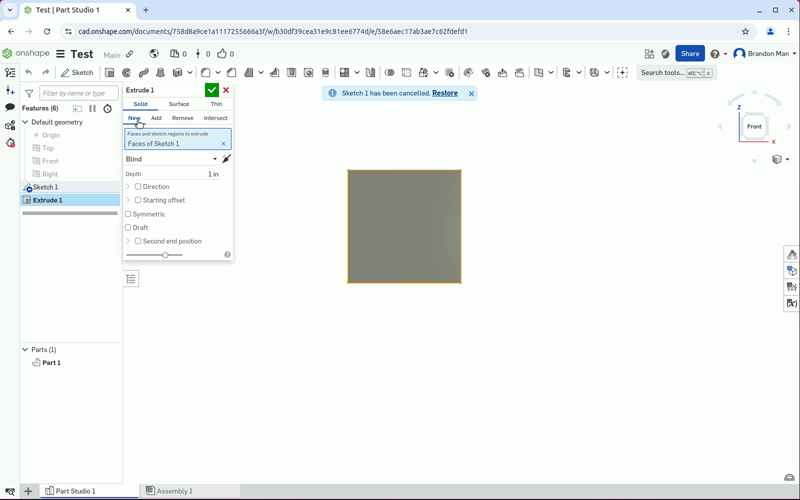
click(137, 120)
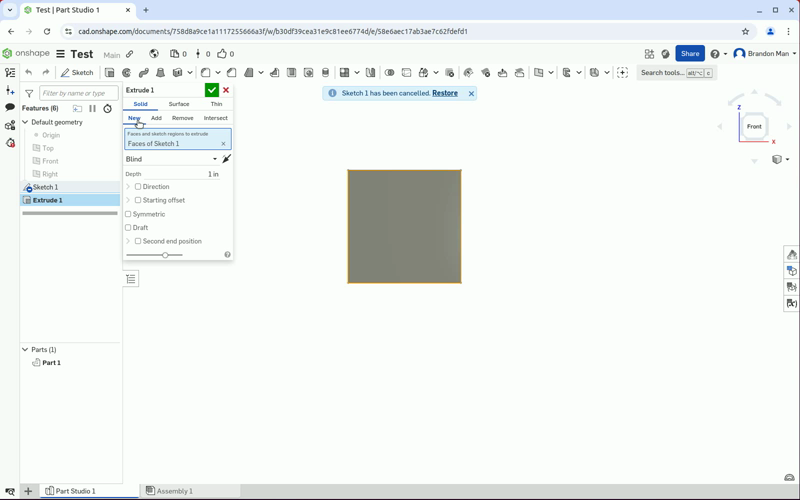
key(tab, 4)
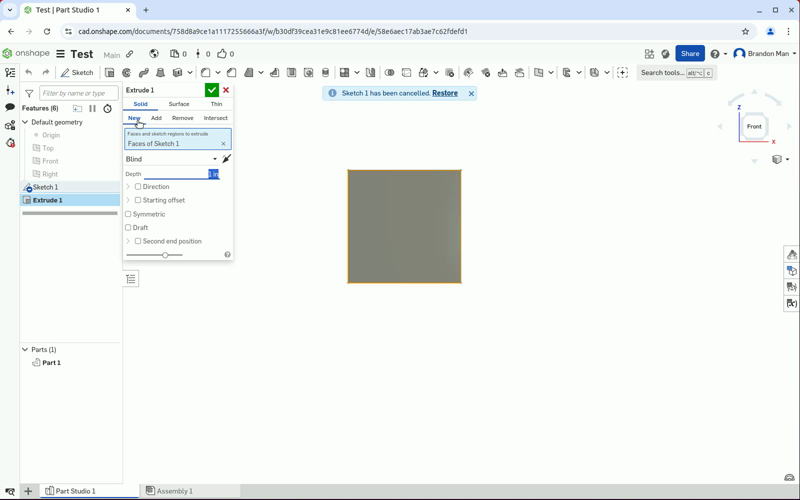
text(23.108)
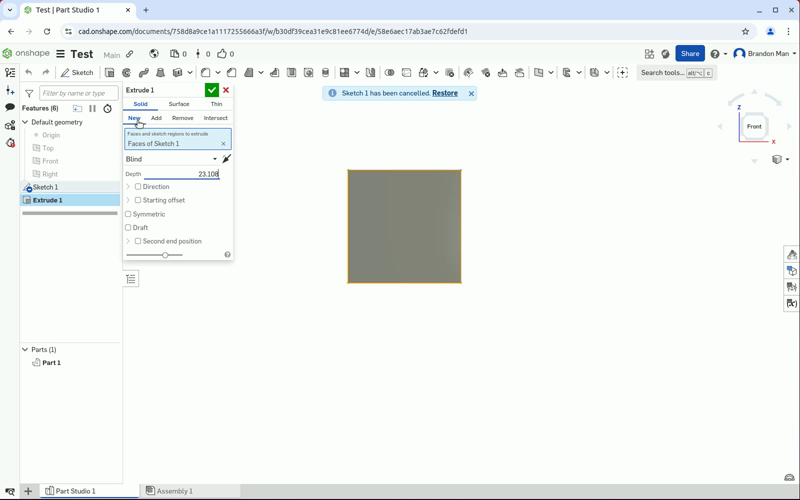
key(enter)
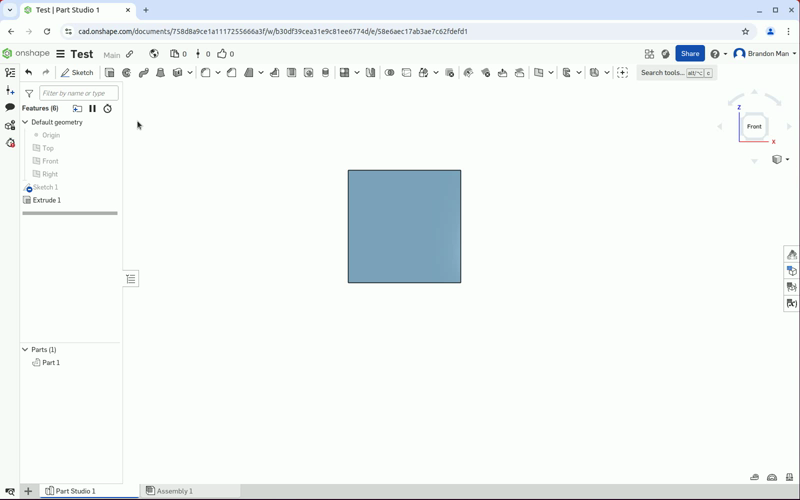
key(shift+h)
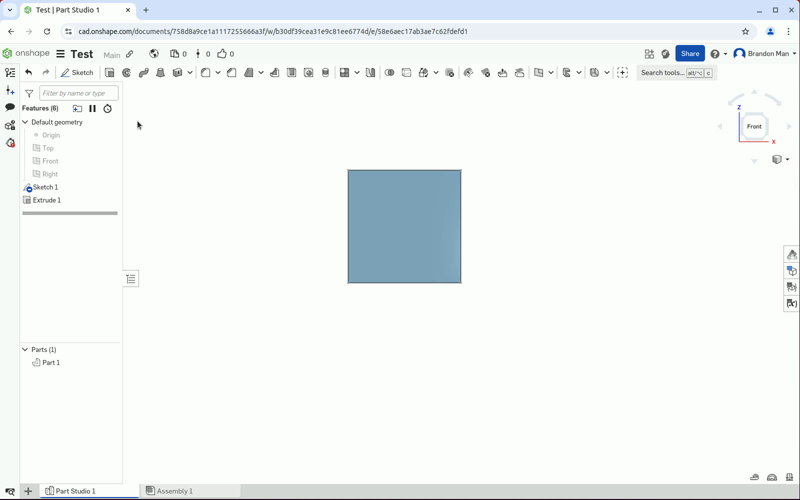
key(shift+h)
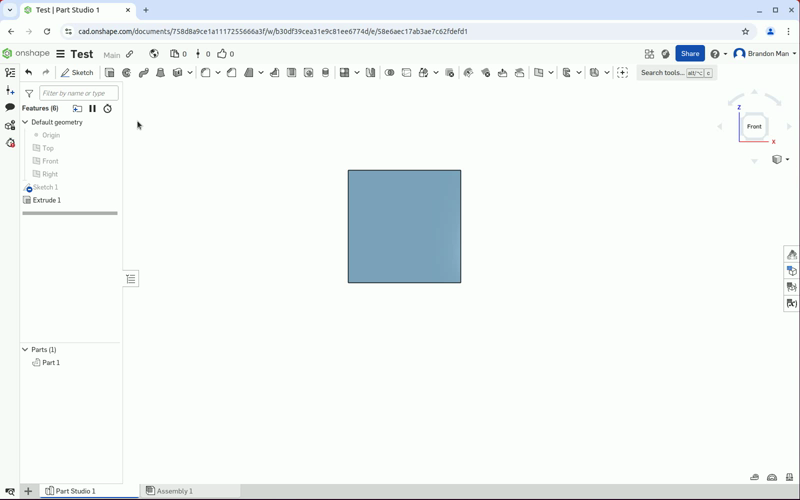
mouse_move(73, 189)
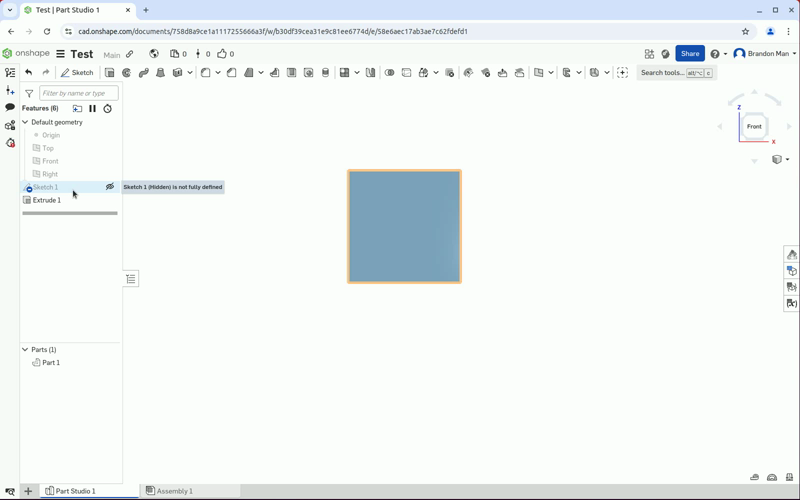
click(73, 189)
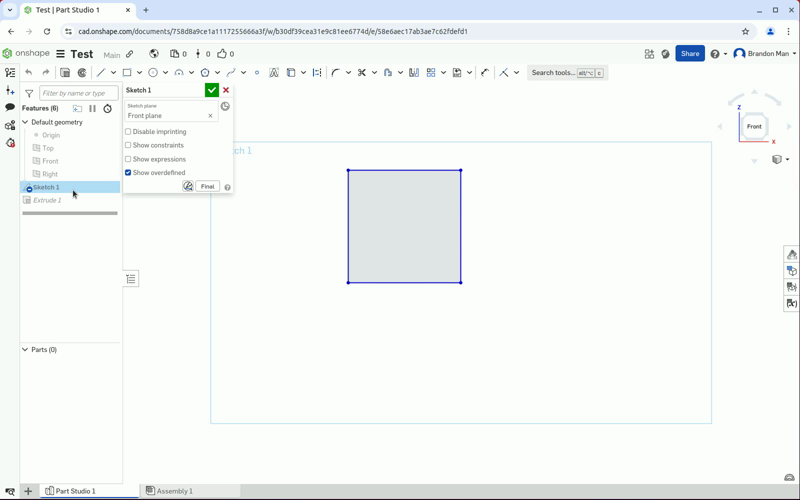
mouse_move(229, 92)
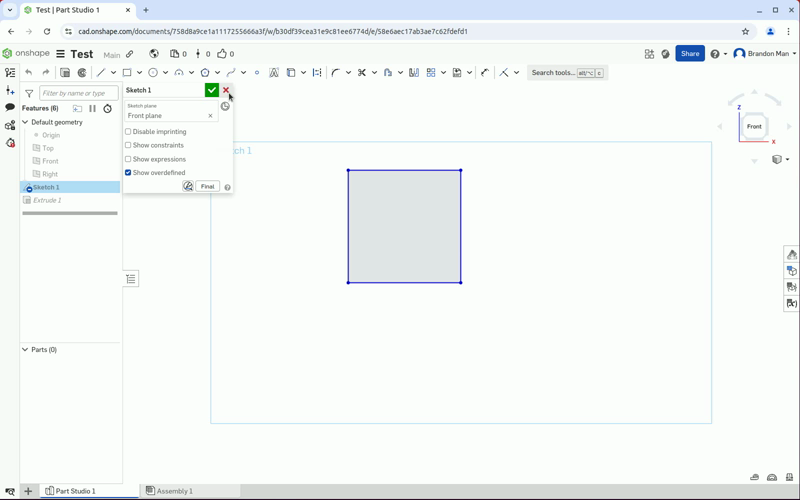
click(229, 92)
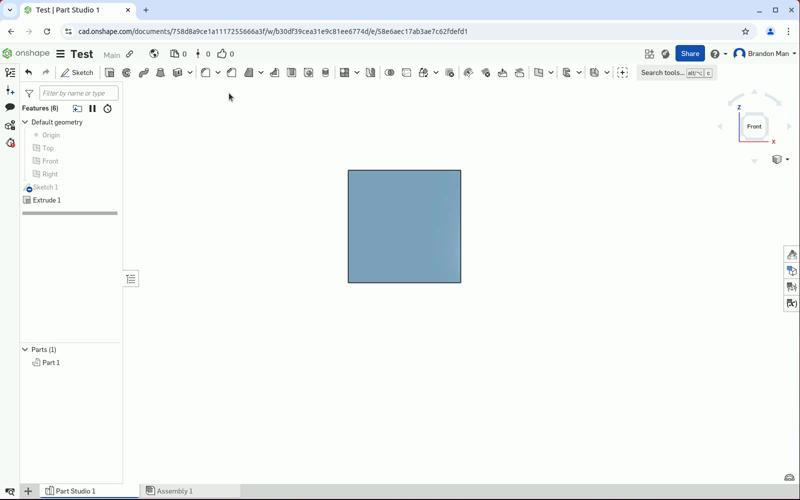
mouse_move(541, 75)
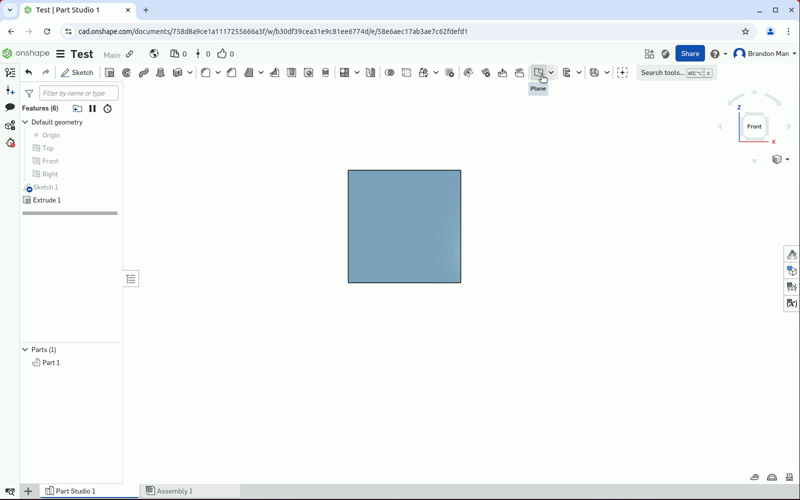
click(541, 75)
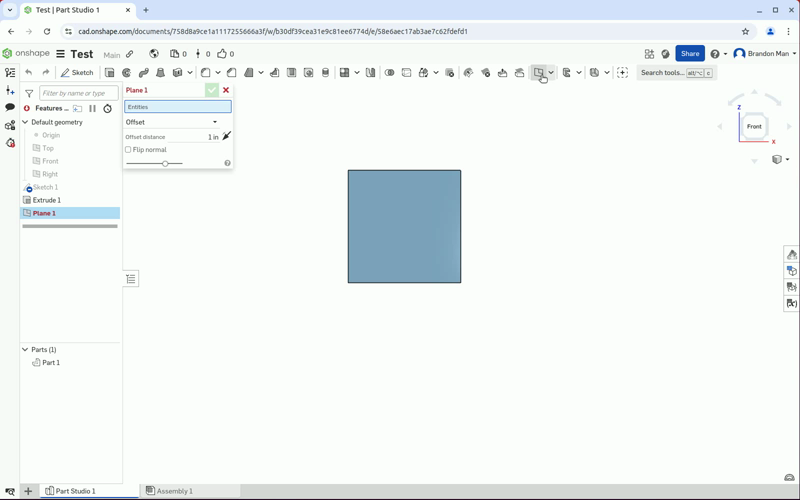
mouse_move(73, 163)
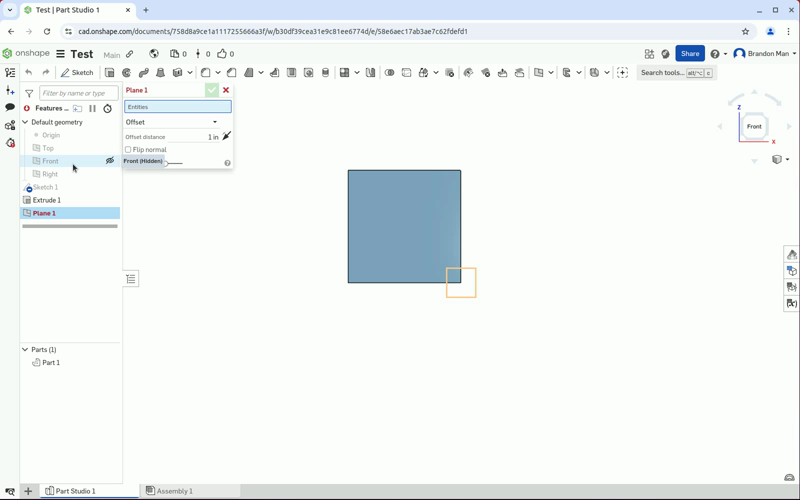
click(73, 163)
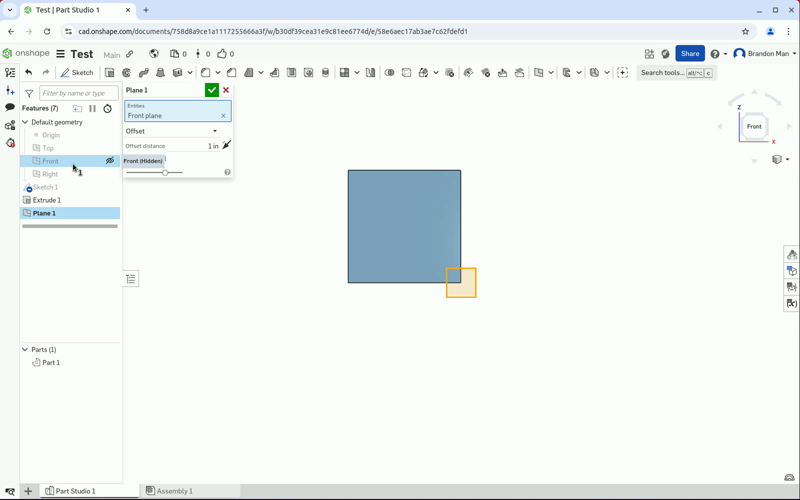
key(tab, 2)
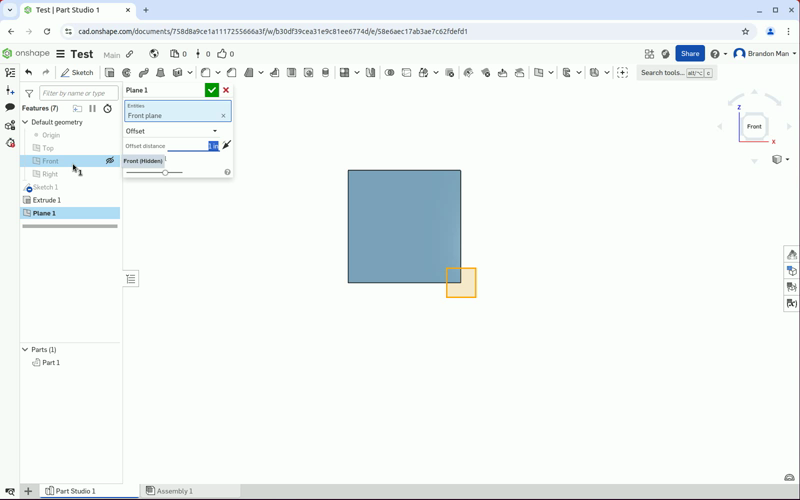
text(23.108)
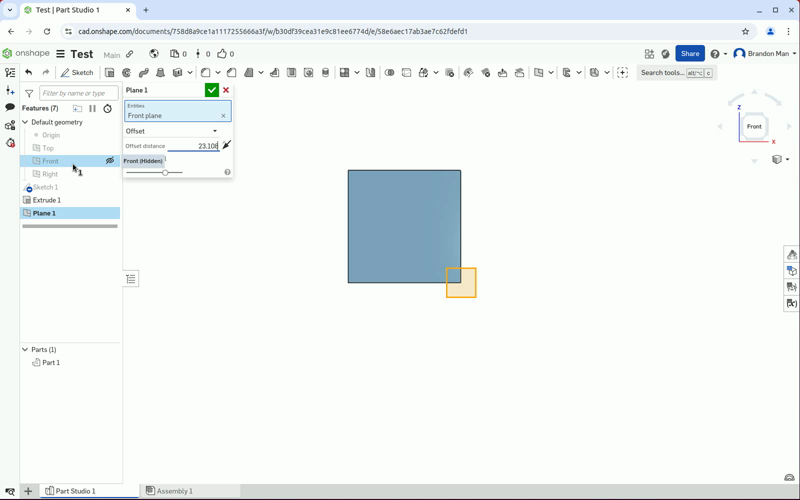
key(enter, 2)
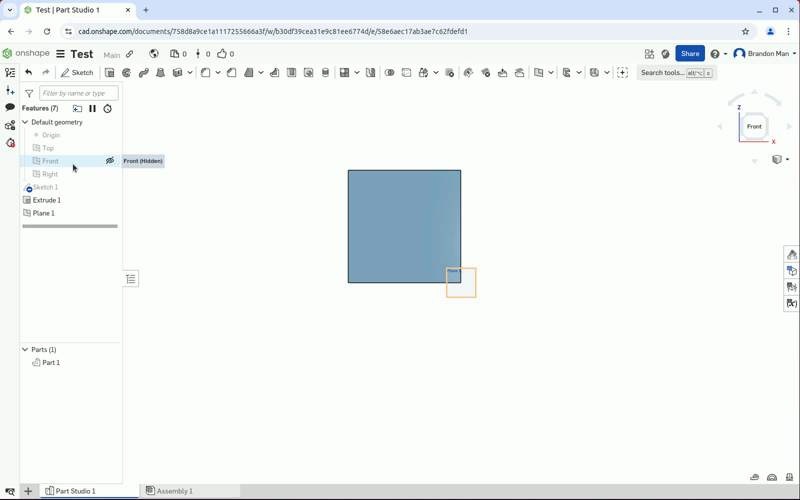
key(shift+s)
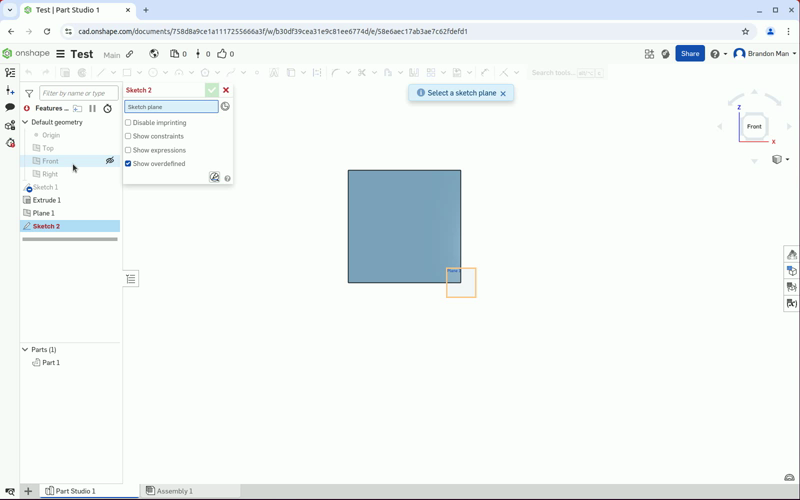
mouse_move(73, 215)
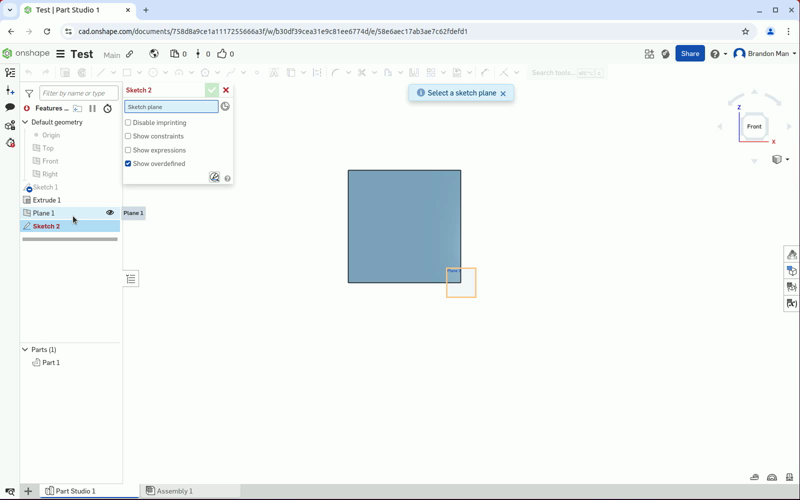
click(73, 215)
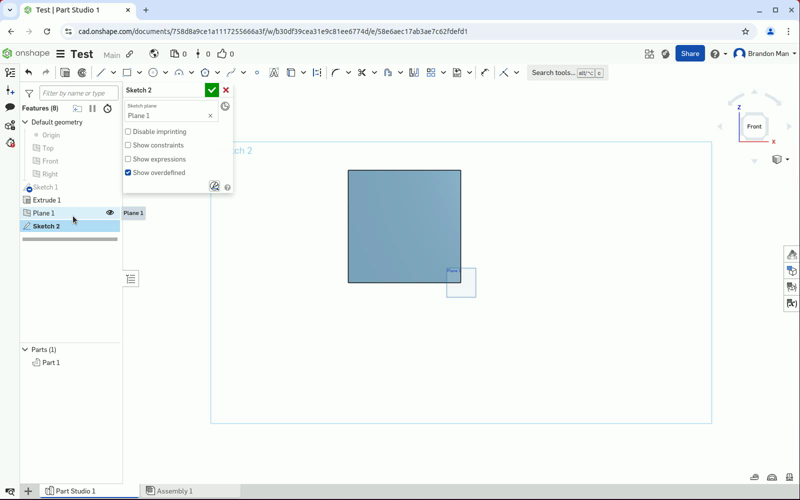
mouse_move(73, 352)
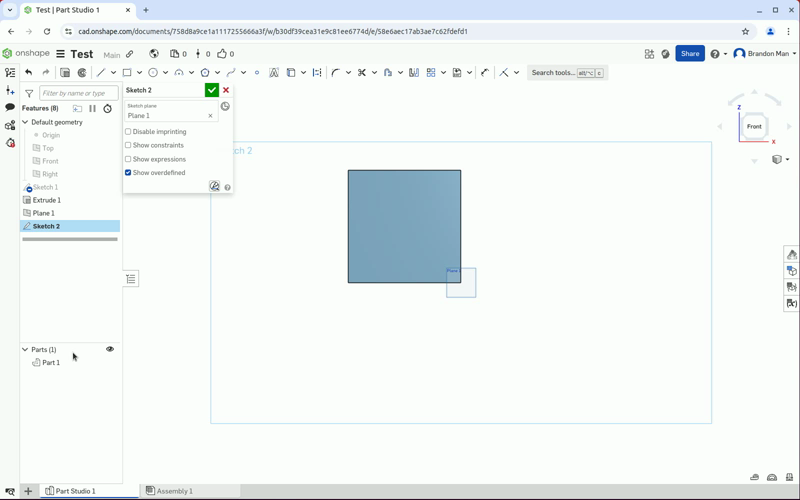
key(y)
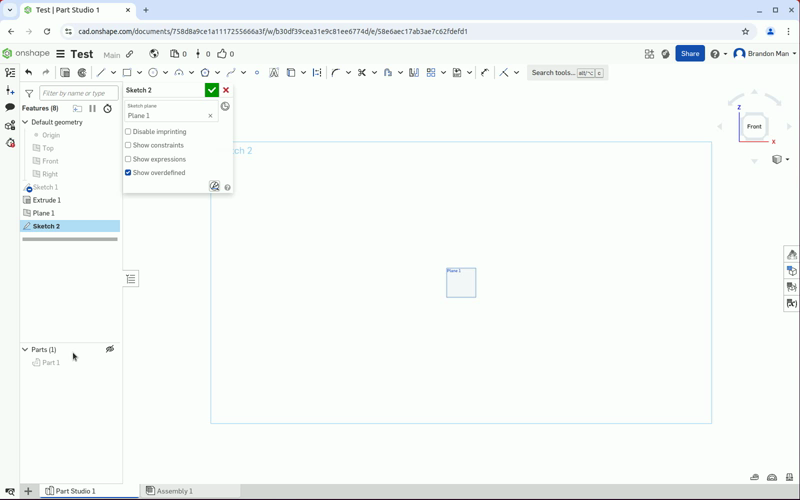
key(l)
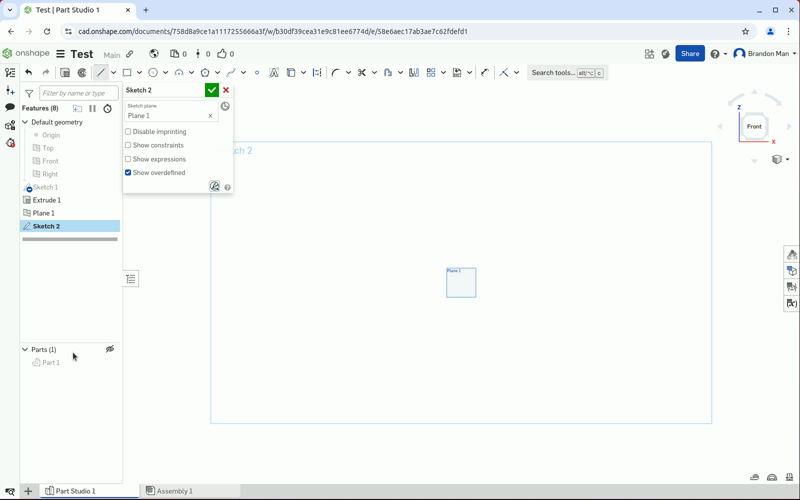
key_down(shift)
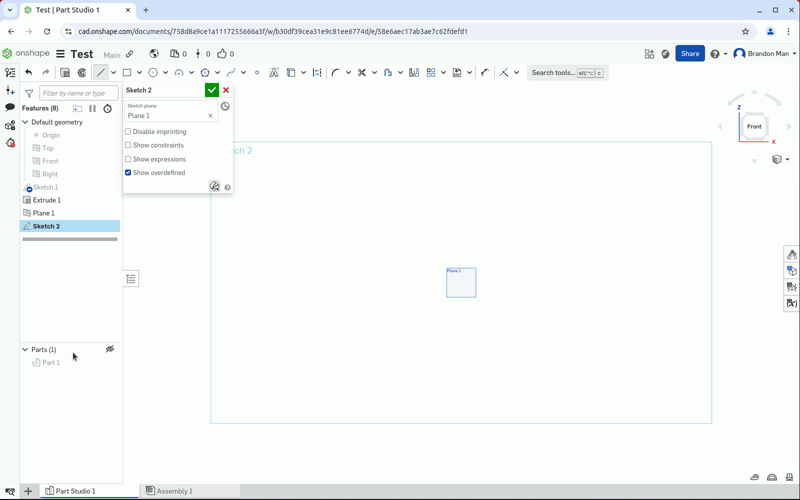
mouse_move(351, 279)
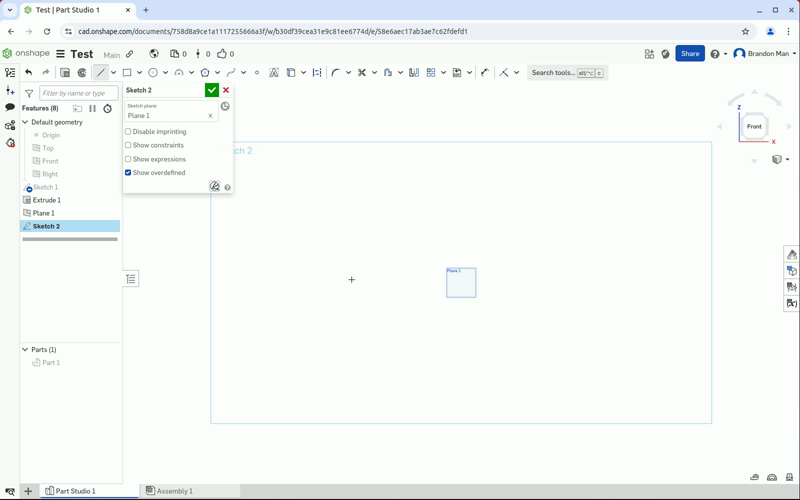
click(351, 279)
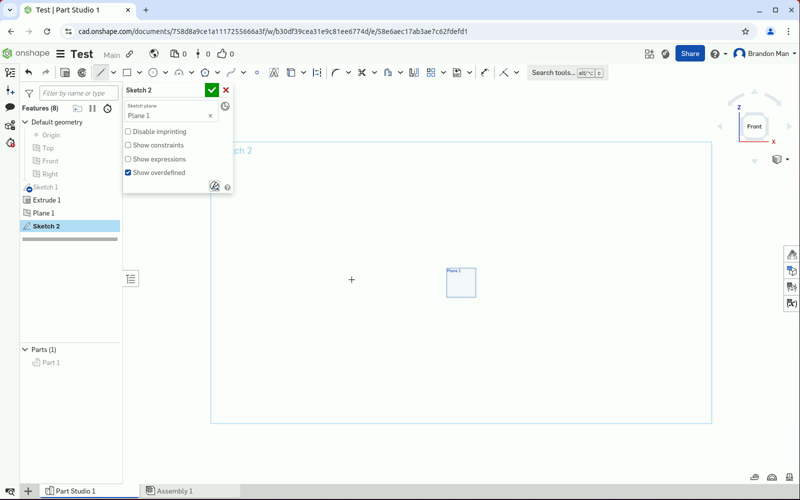
key_up(shift)
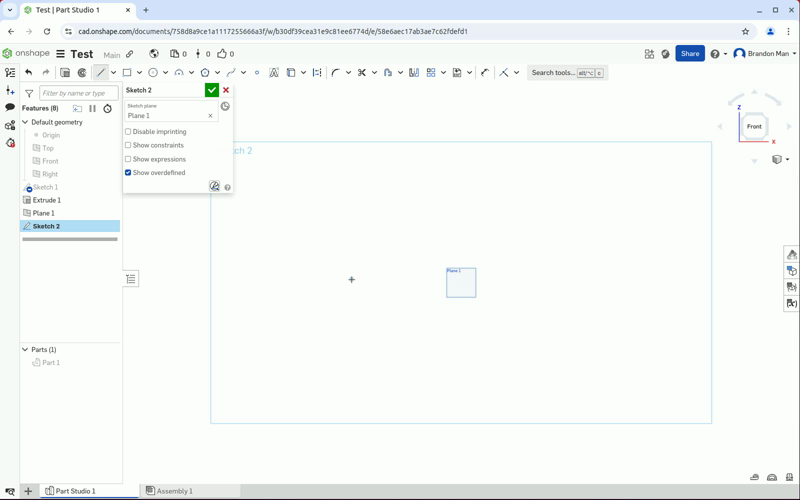
key_down(shift)
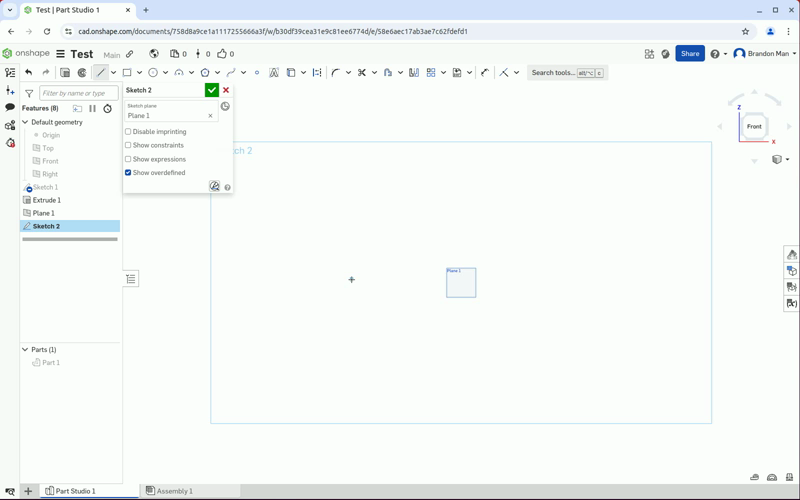
mouse_move(456, 279)
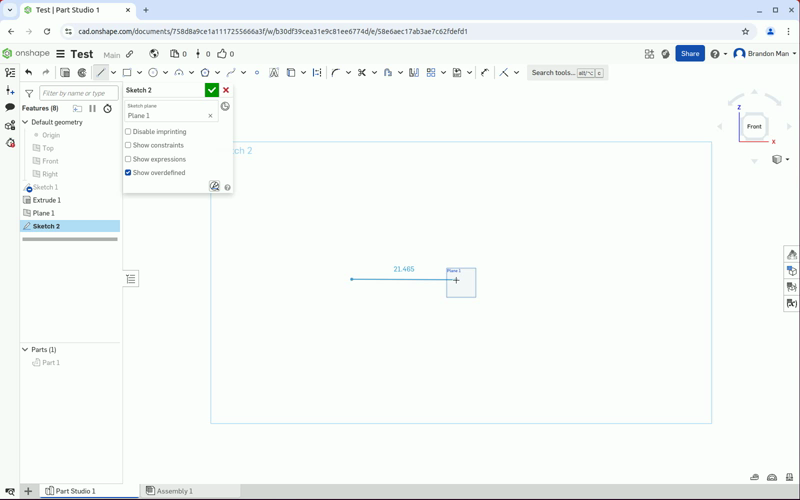
click(456, 279)
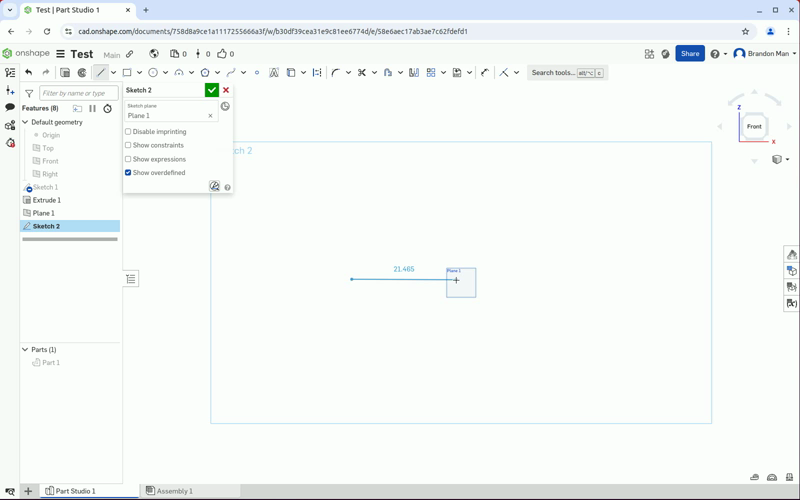
key_up(shift)
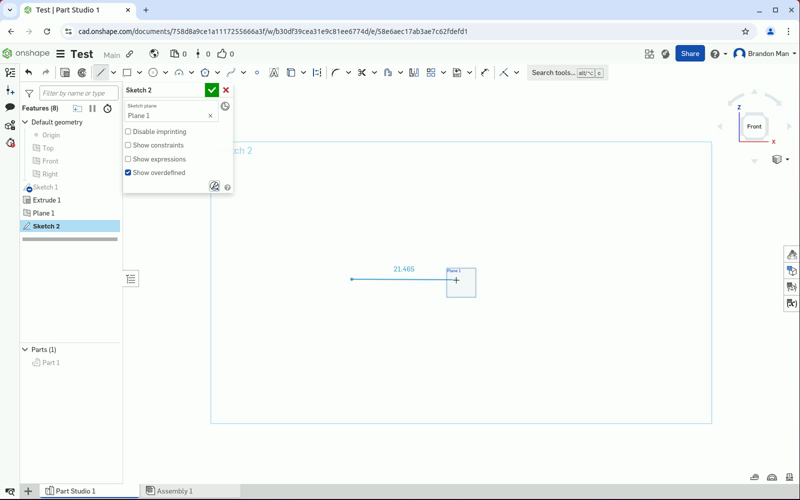
key_down(shift)
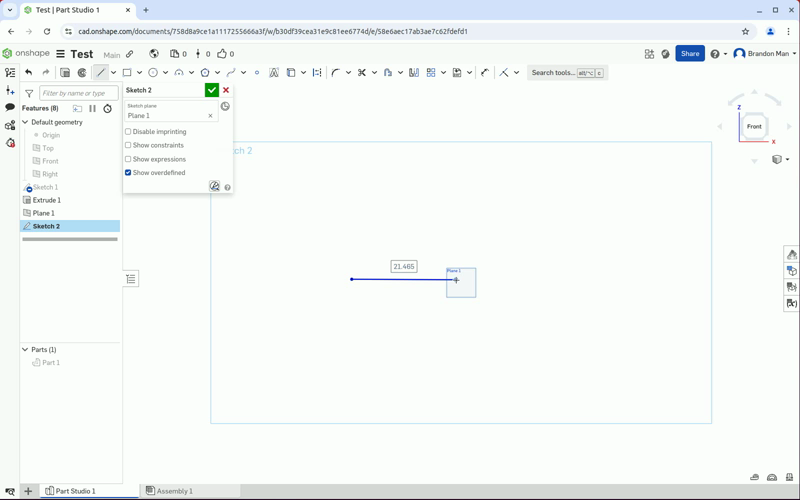
mouse_move(456, 176)
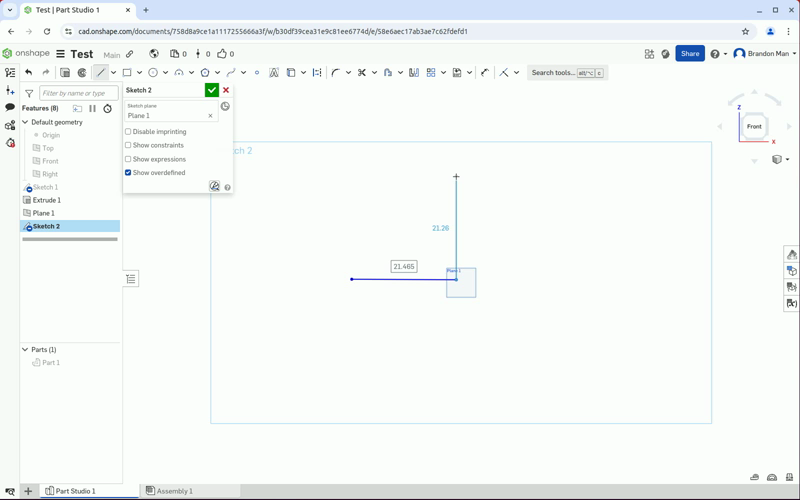
click(456, 176)
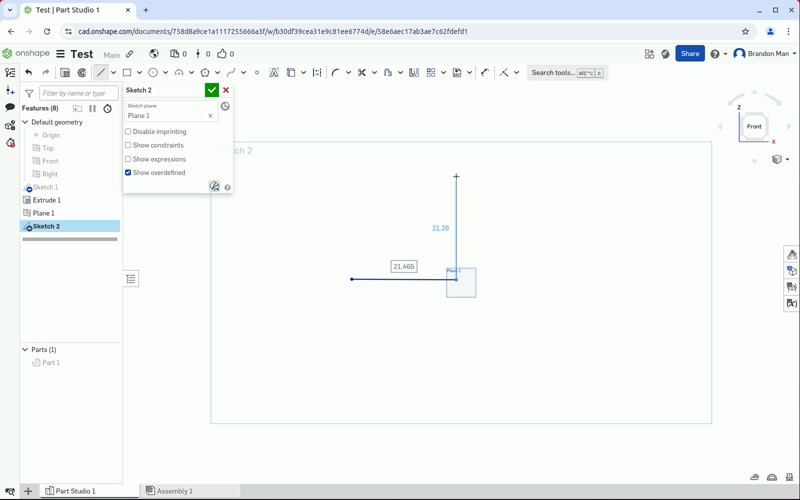
key_up(shift)
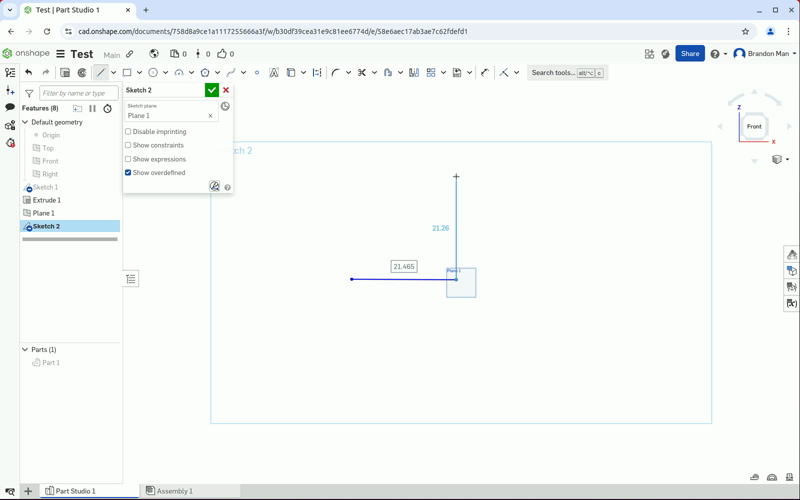
key_down(shift)
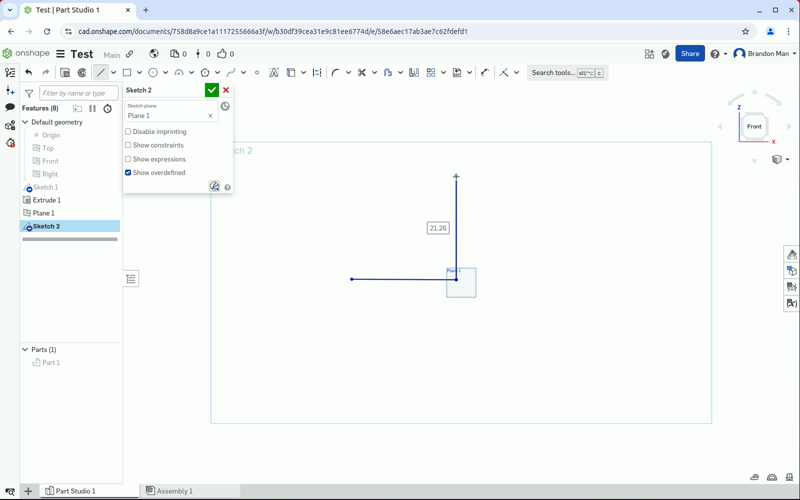
mouse_move(351, 176)
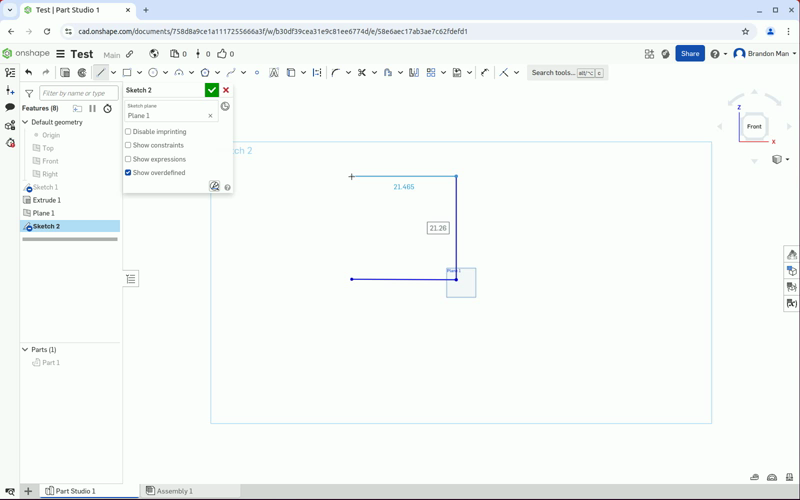
click(351, 176)
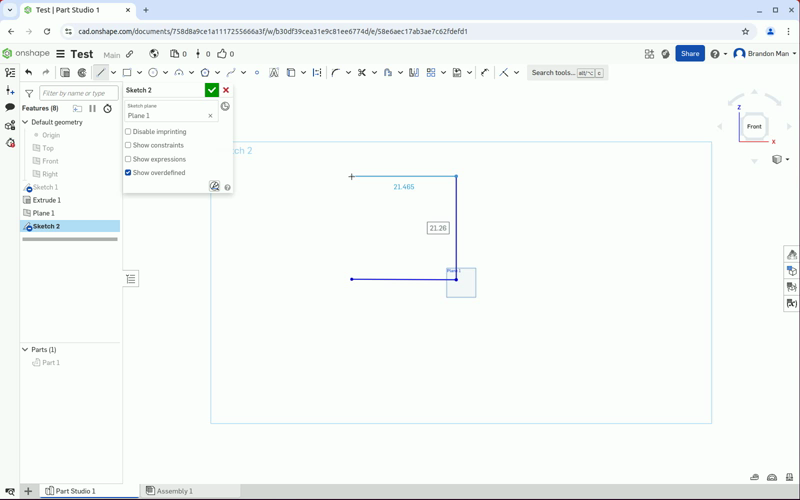
key_up(shift)
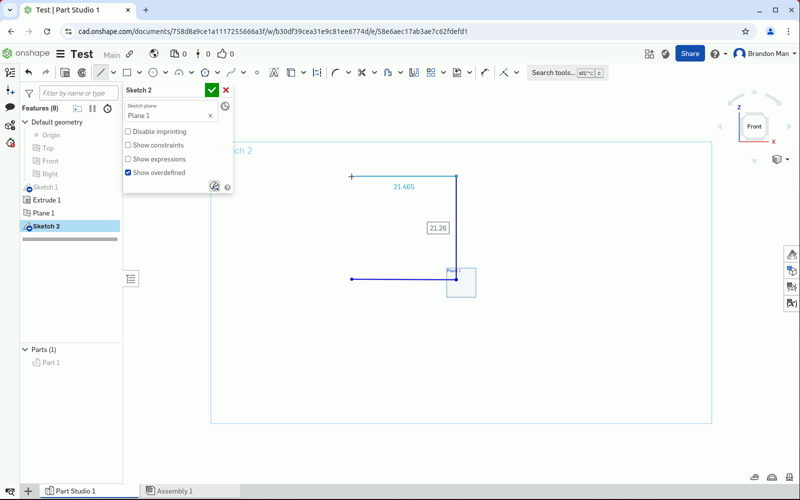
key_down(shift)
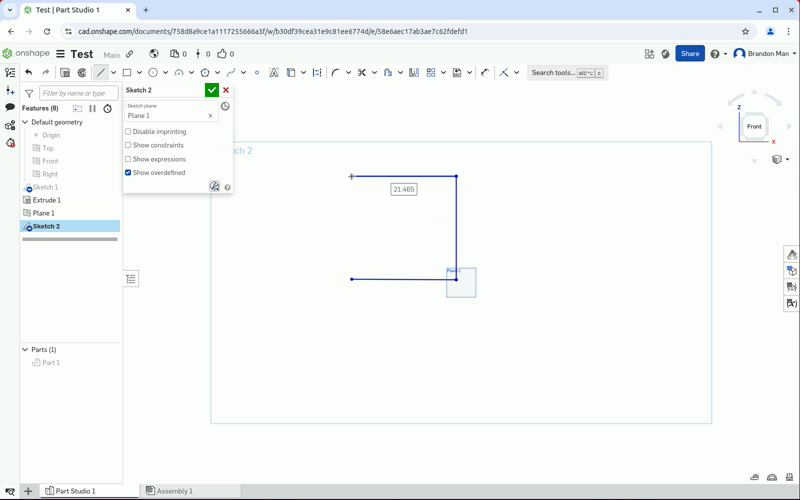
mouse_move(351, 279)
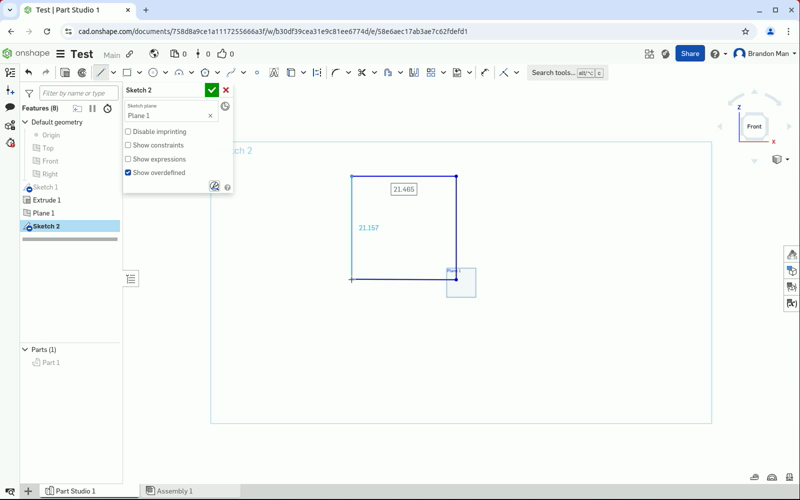
key_up(shift)
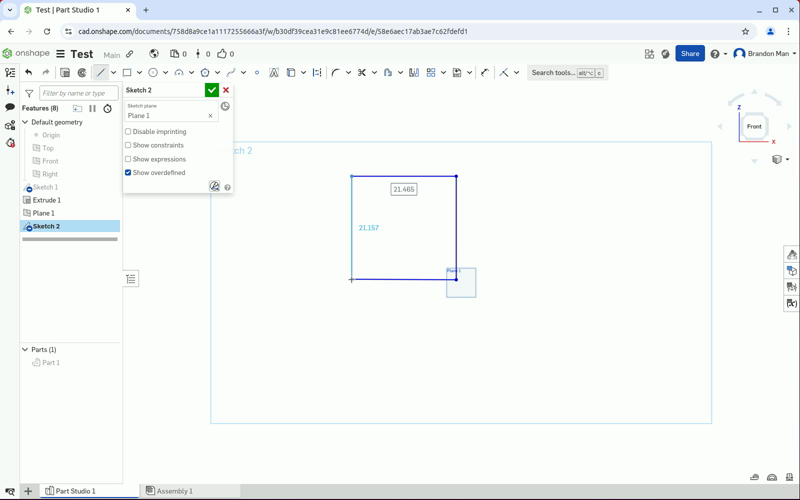
click(351, 279)
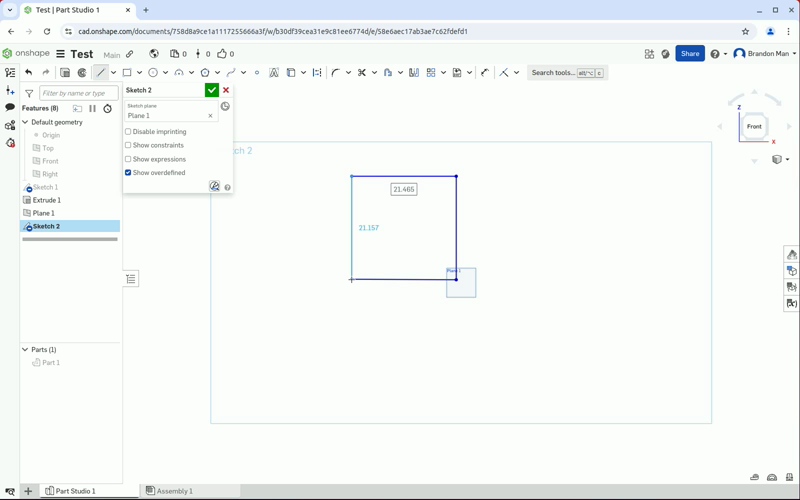
key(esc)
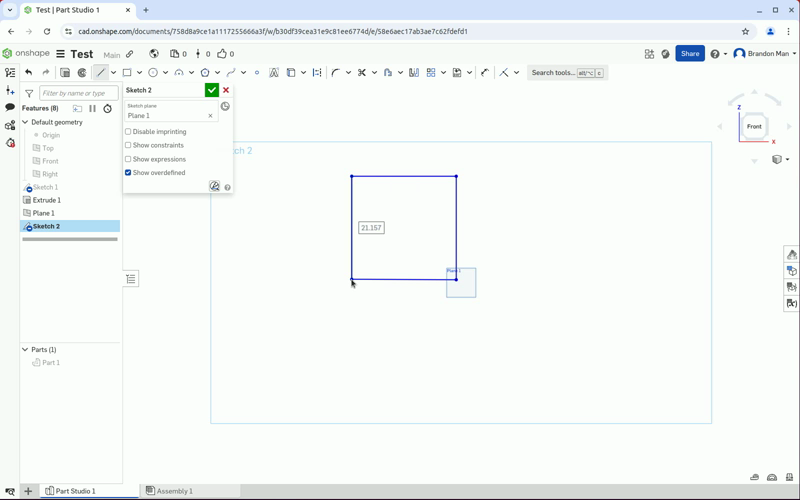
mouse_move(382, 249)
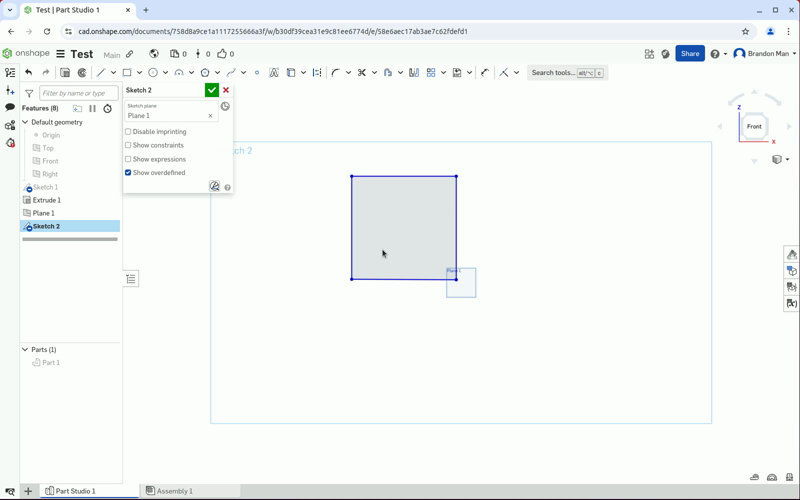
click(382, 249)
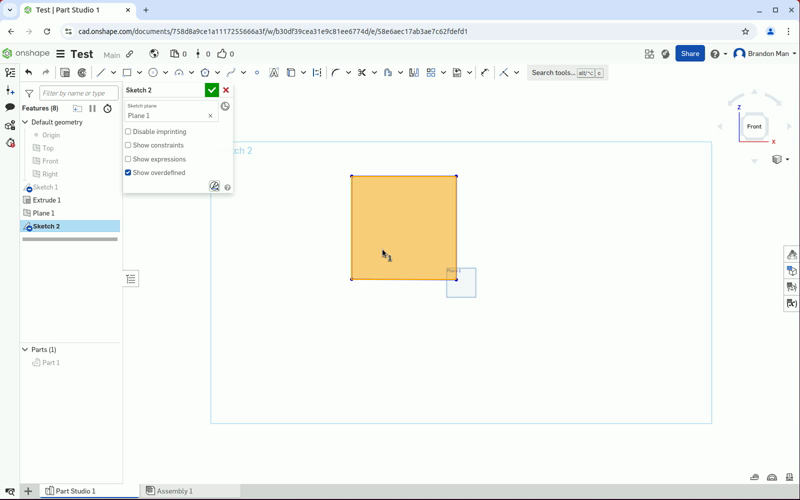
mouse_move(73, 352)
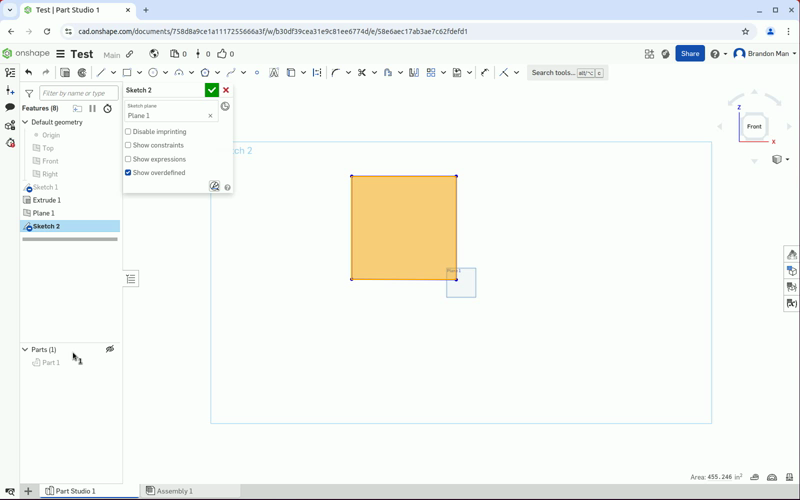
key(shift+y)
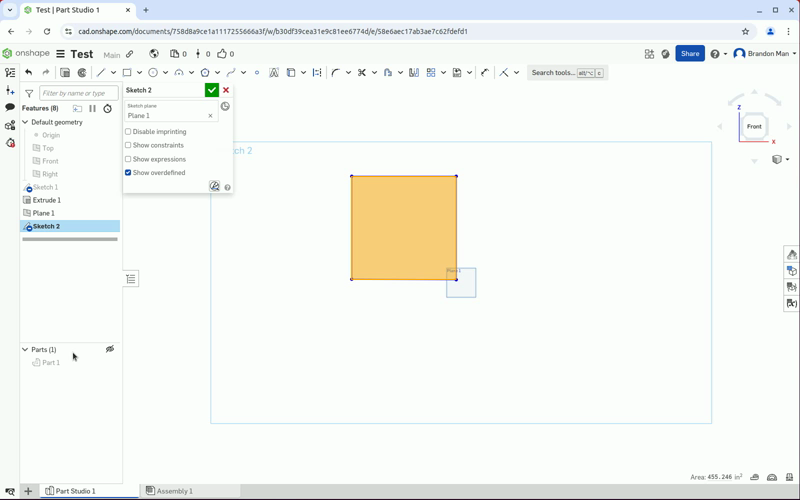
key(shift+e)
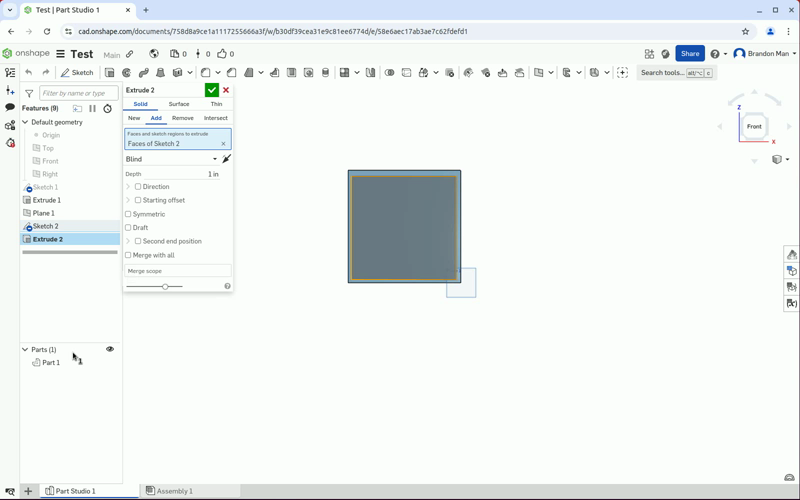
mouse_move(143, 106)
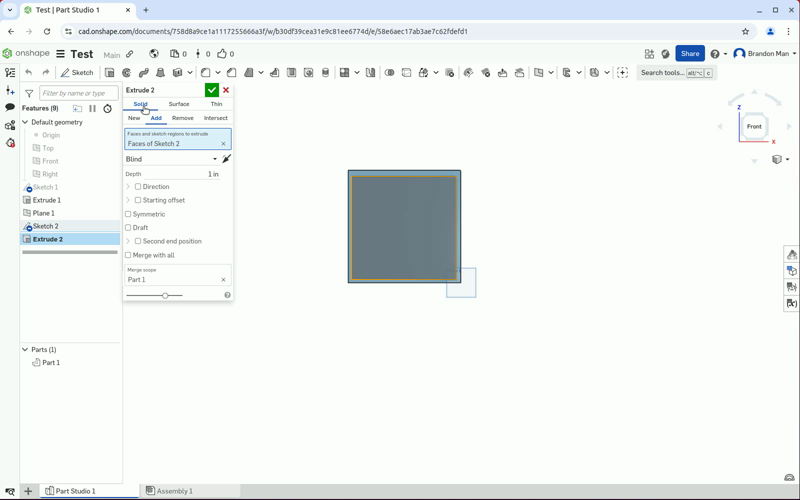
click(143, 106)
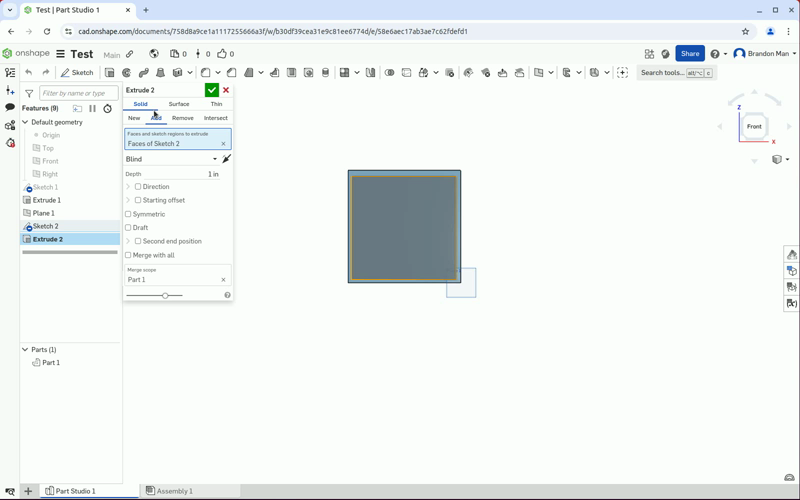
mouse_move(186, 120)
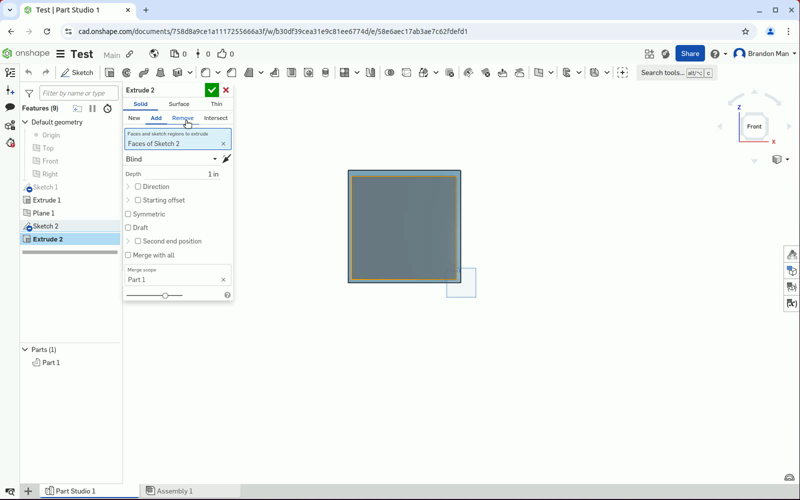
click(186, 120)
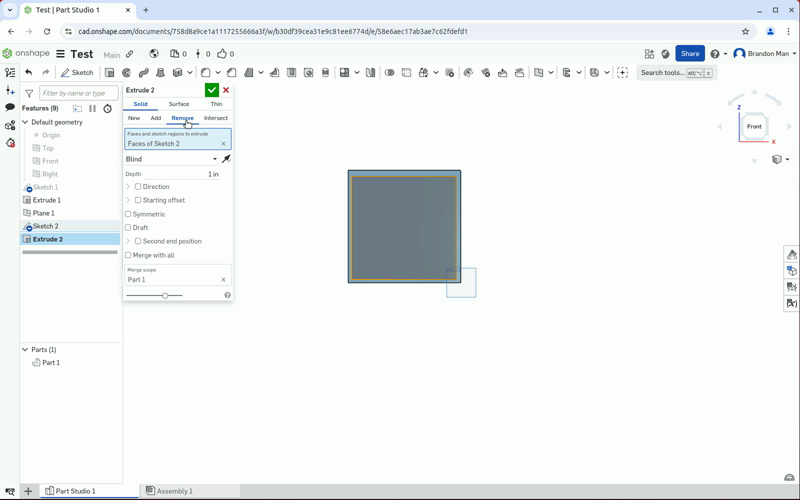
key(tab, 4)
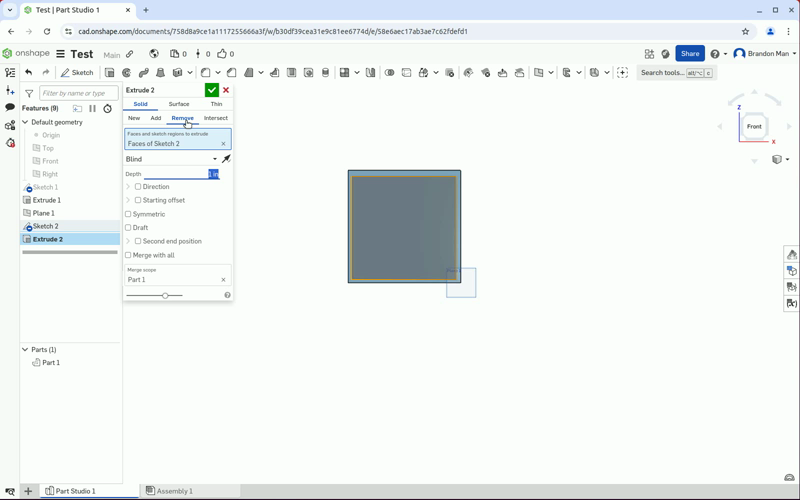
text(21.905)
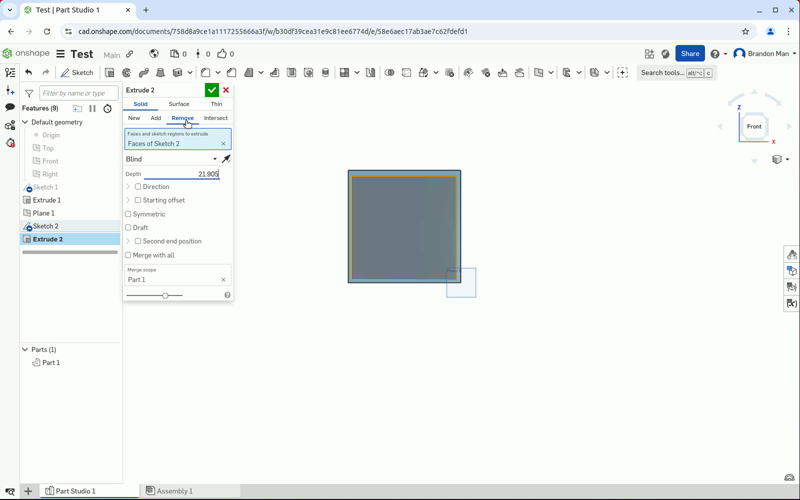
key(tab, 6)
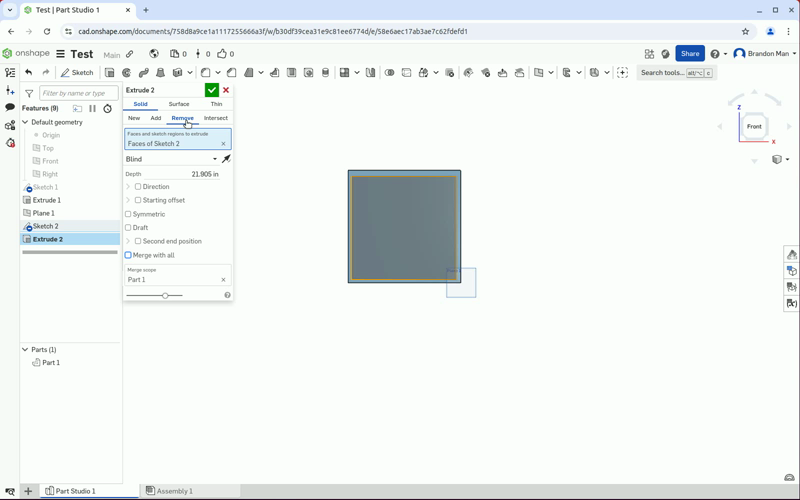
key(space)
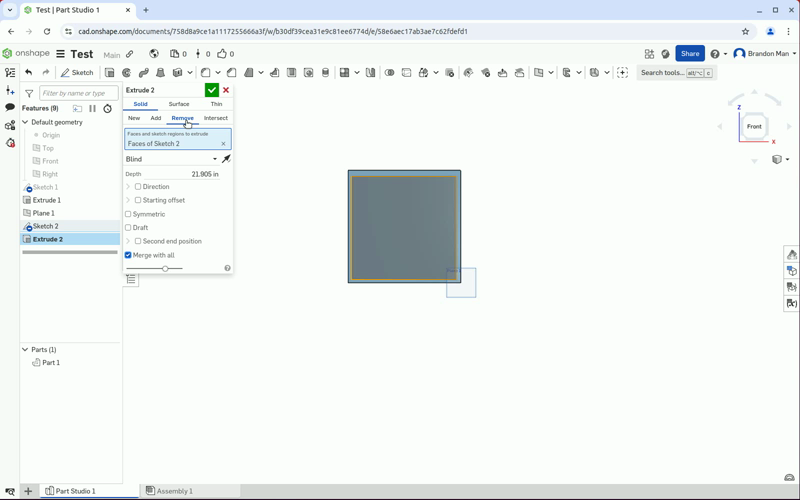
key(enter)
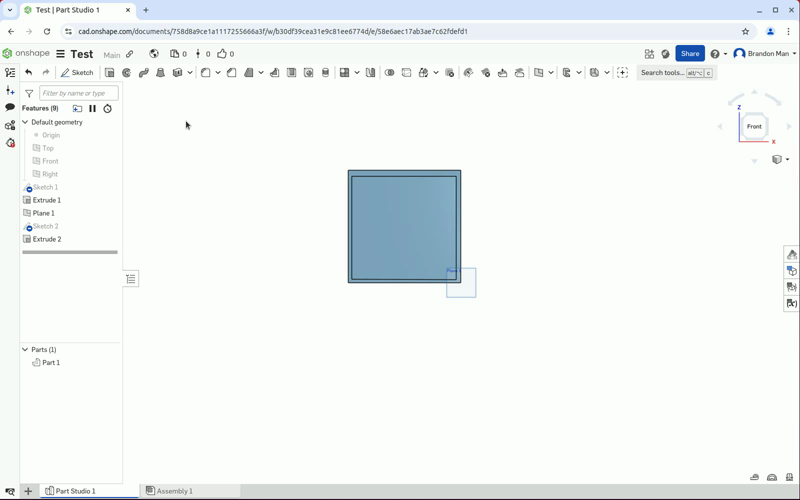
key(shift+h)
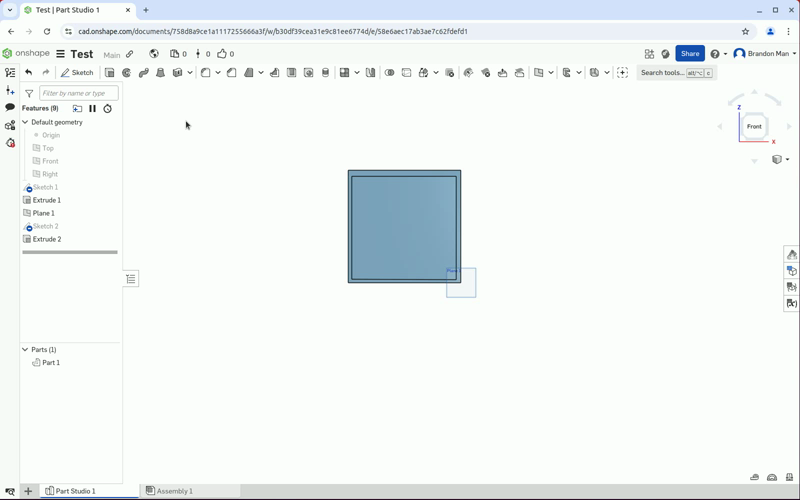
key(shift+h)
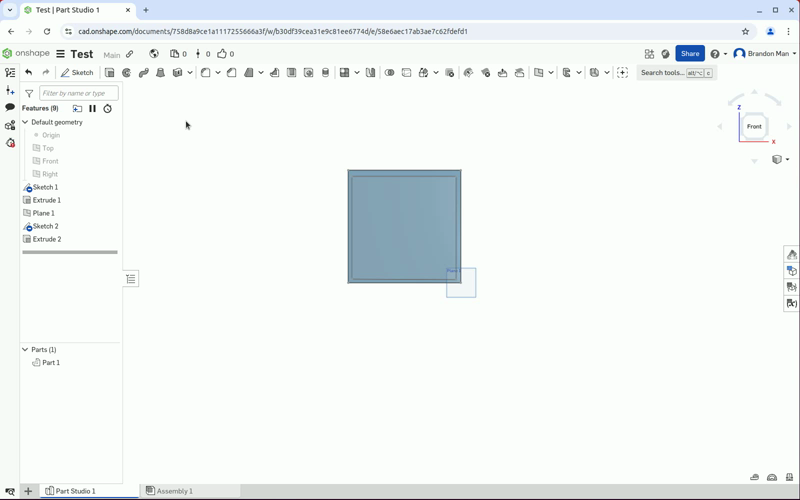
key(shift+7)
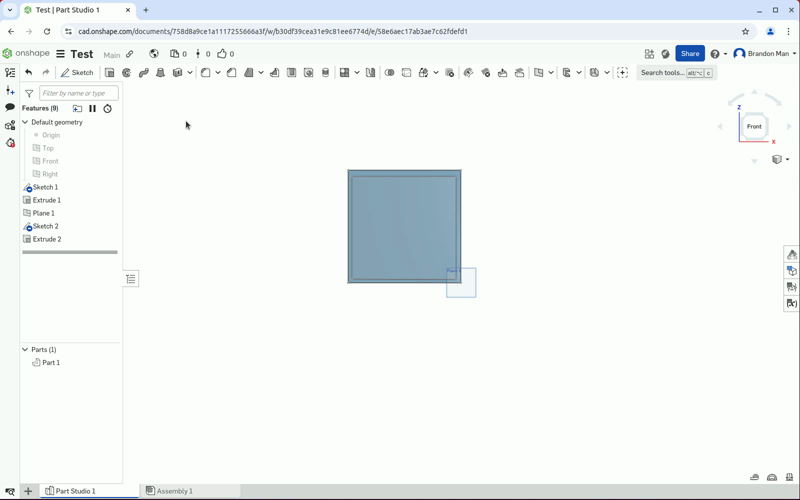
key(left, 2)
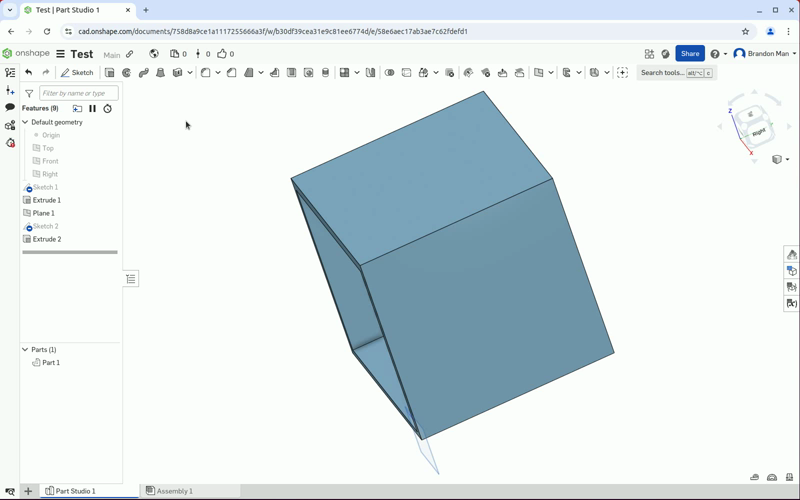
key(down, 2)
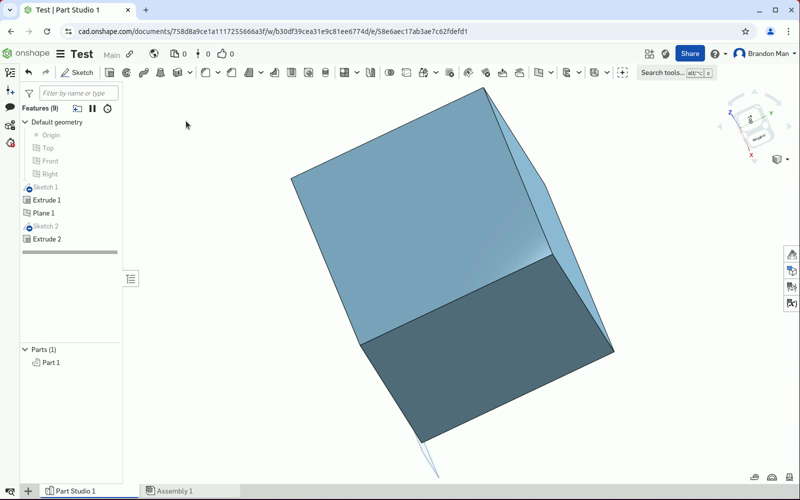
key(up, 2)
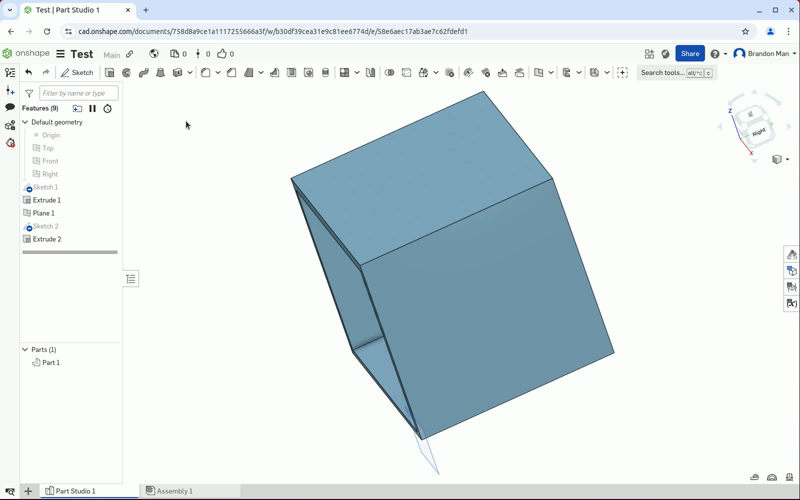
key(right, 2)
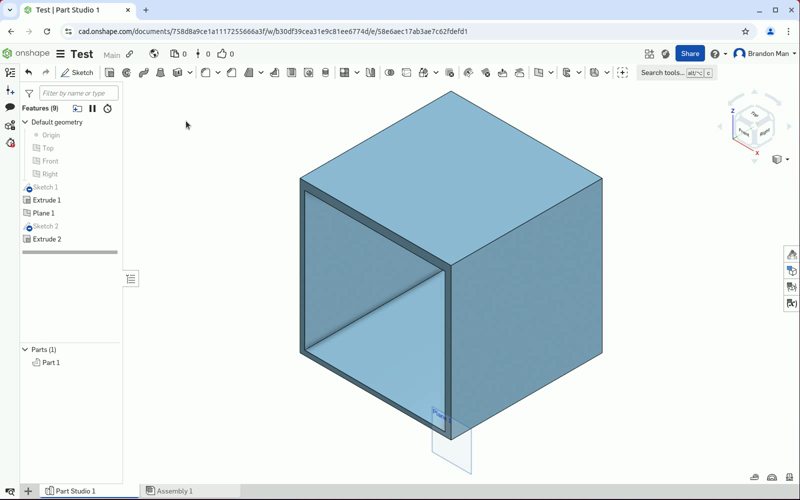
mouse_move(73, 189)
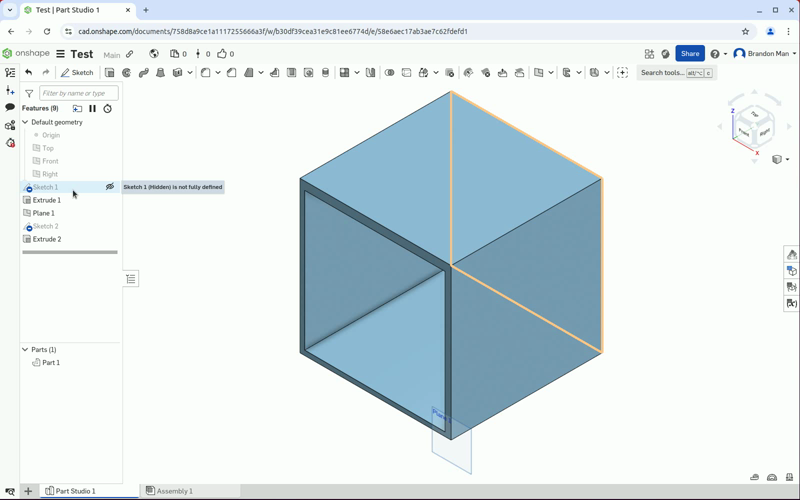
click(73, 189)